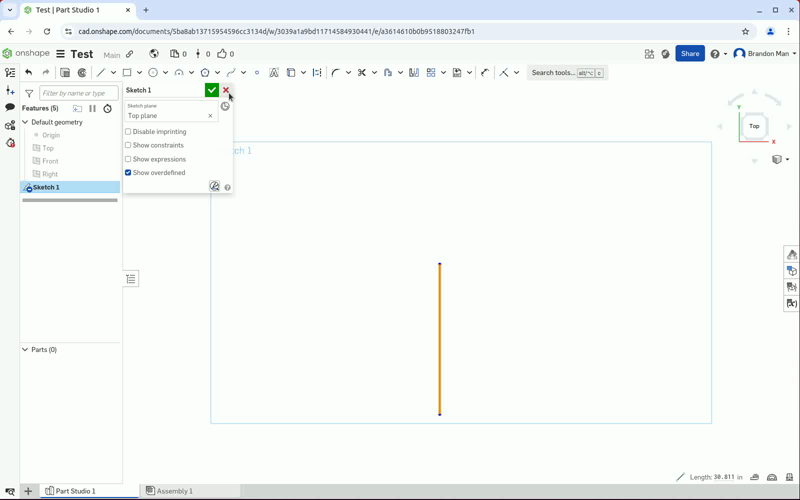
key(shift+h)
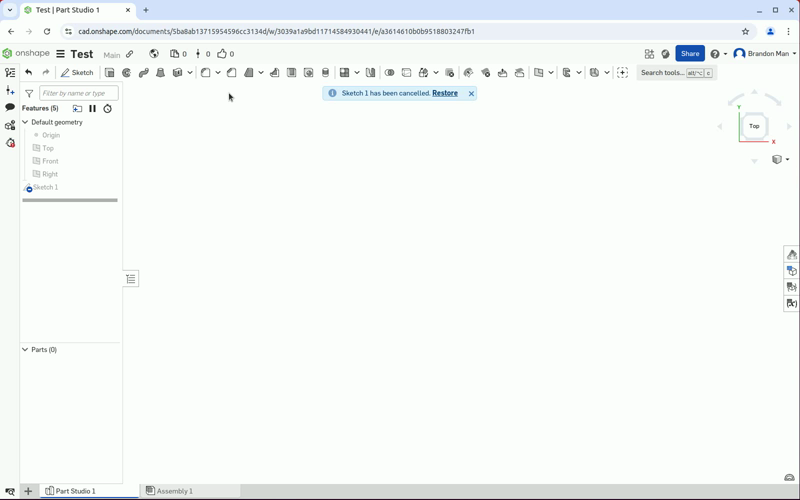
mouse_move(73, 352)
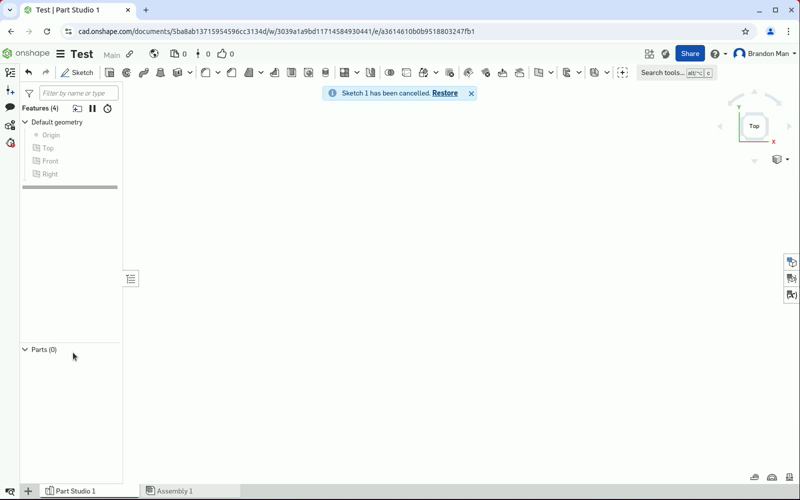
key(y)
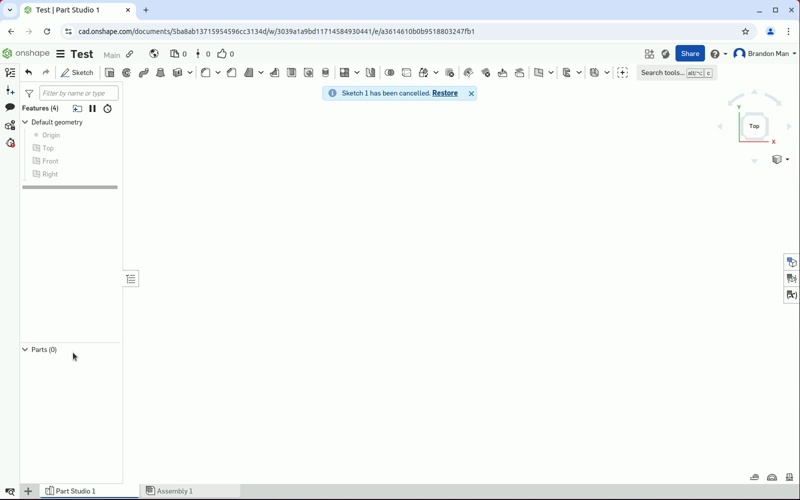
key(shift+p)
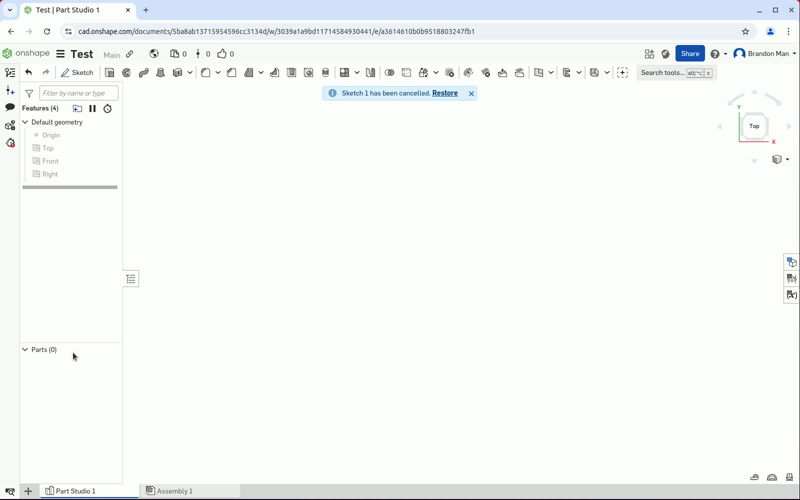
key(space)
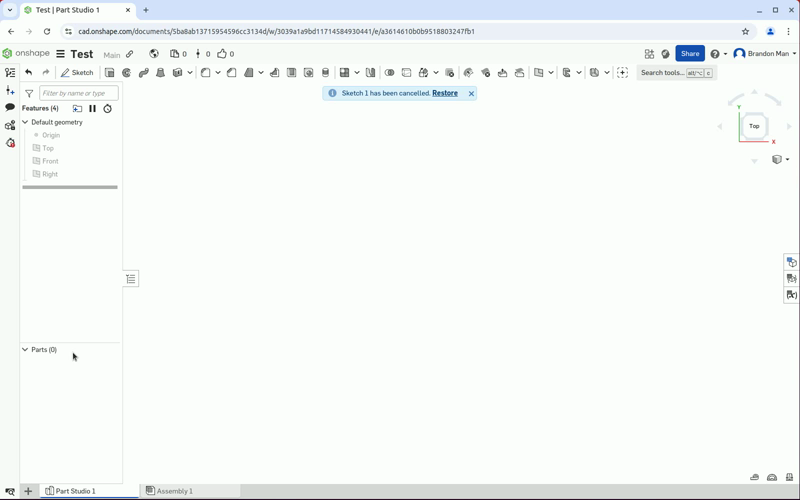
key_down(shift)
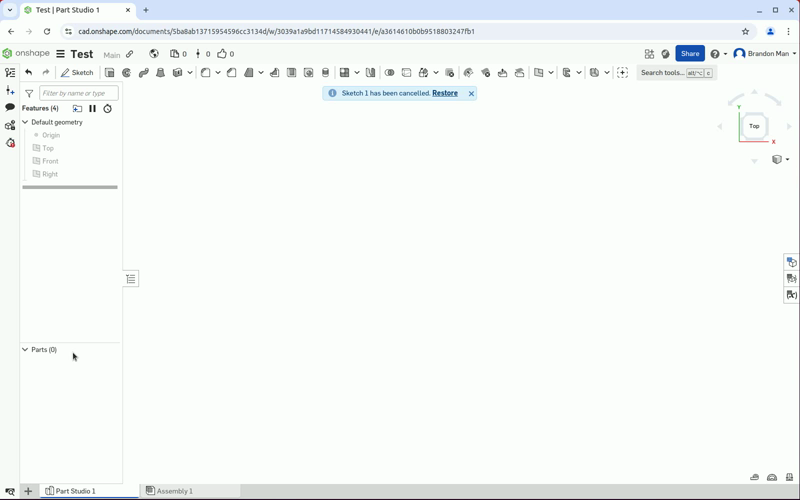
key(up)
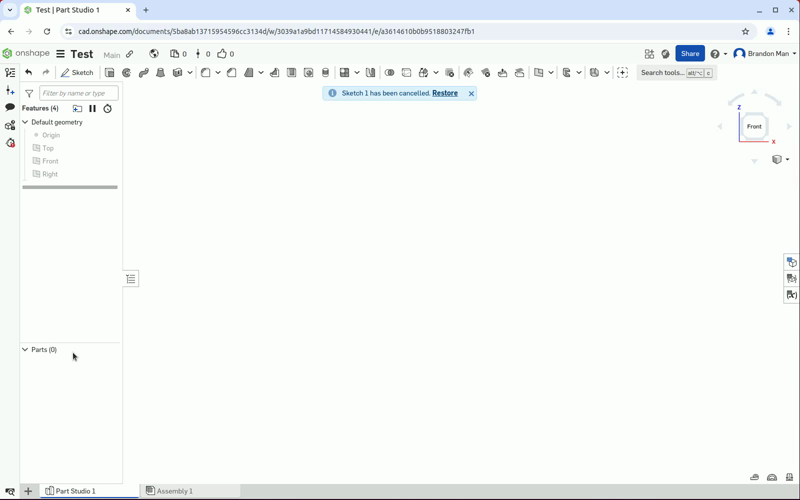
key_up(shift)
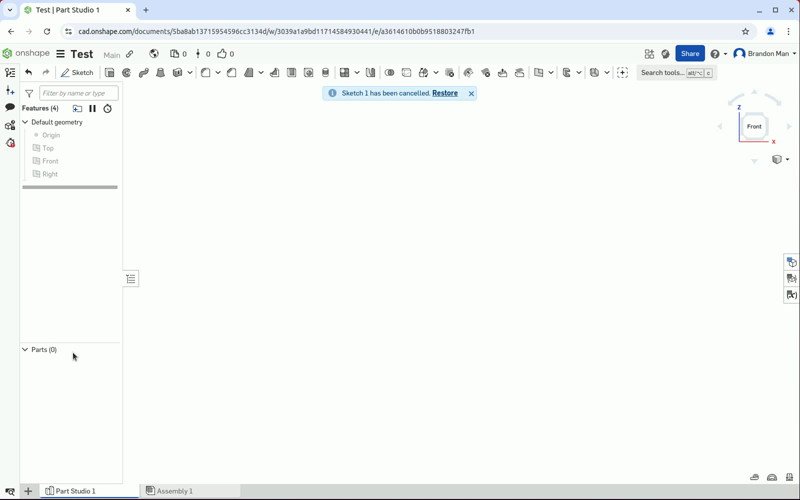
mouse_move(73, 352)
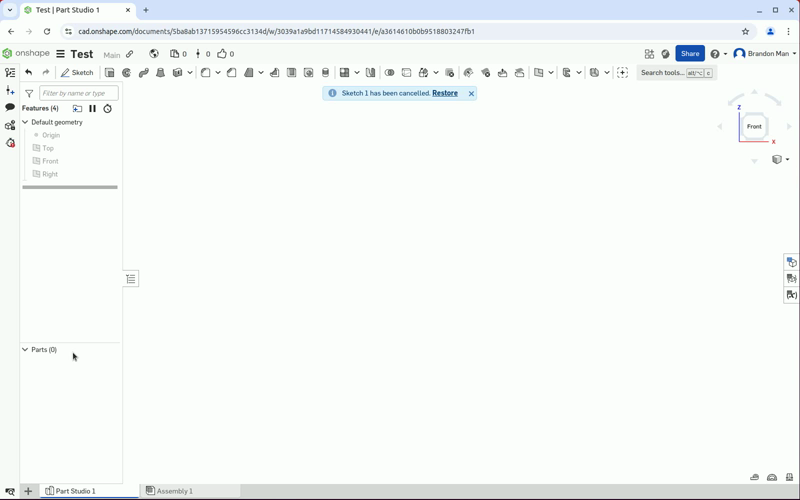
key(shift+y)
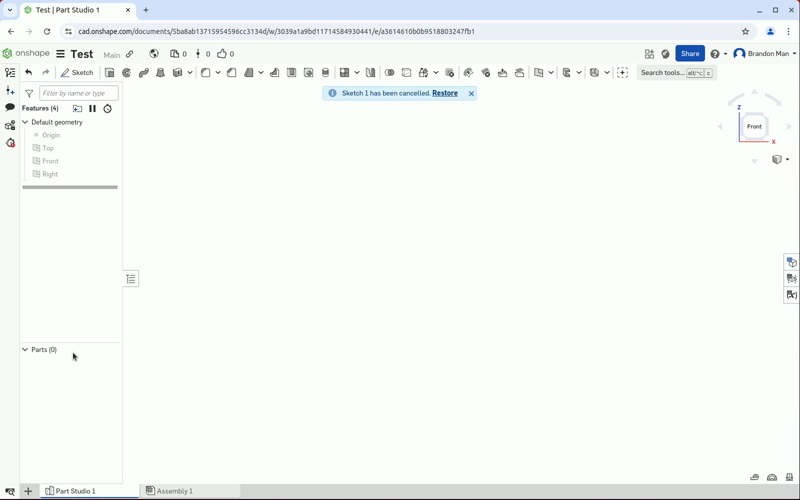
key(shift+s)
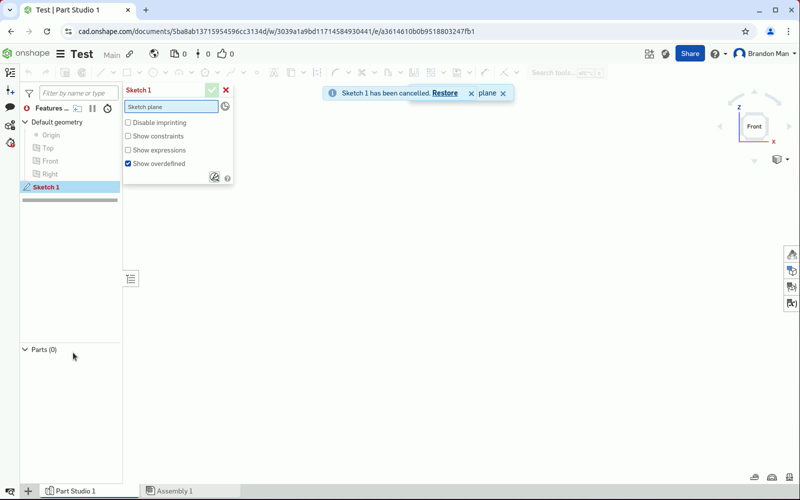
mouse_move(73, 163)
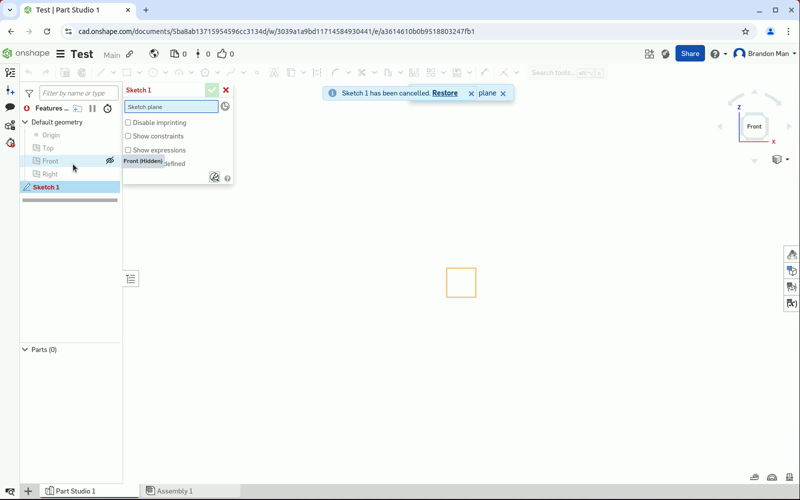
click(73, 163)
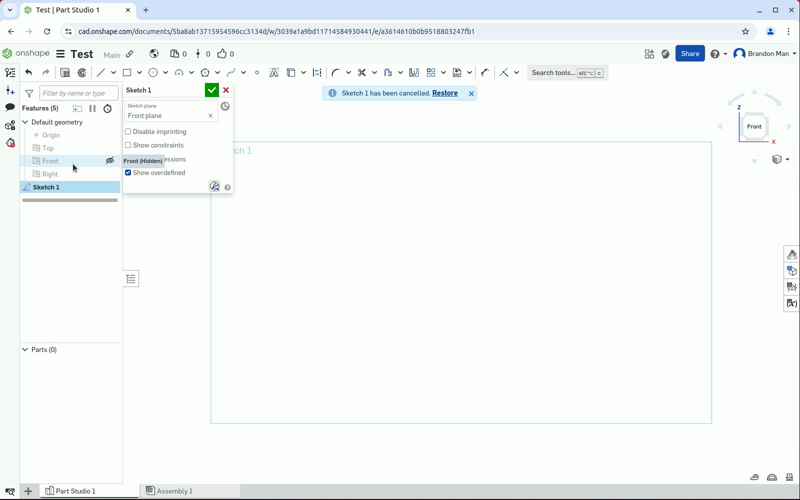
mouse_move(73, 352)
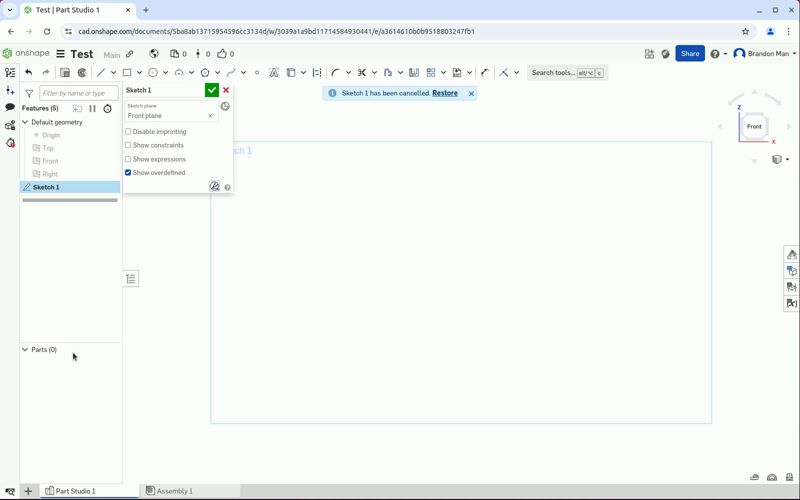
key(y)
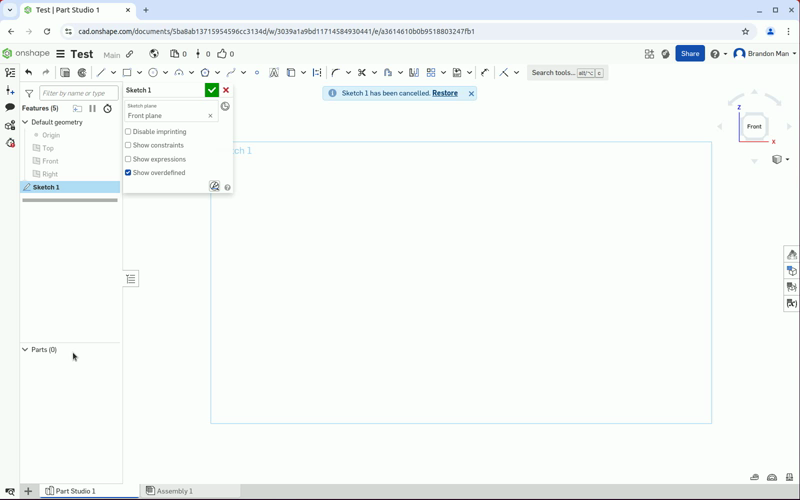
key(l)
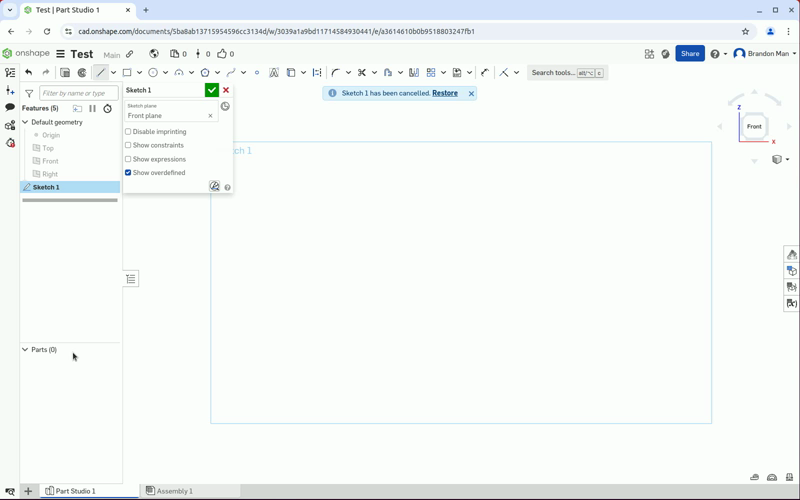
key_down(shift)
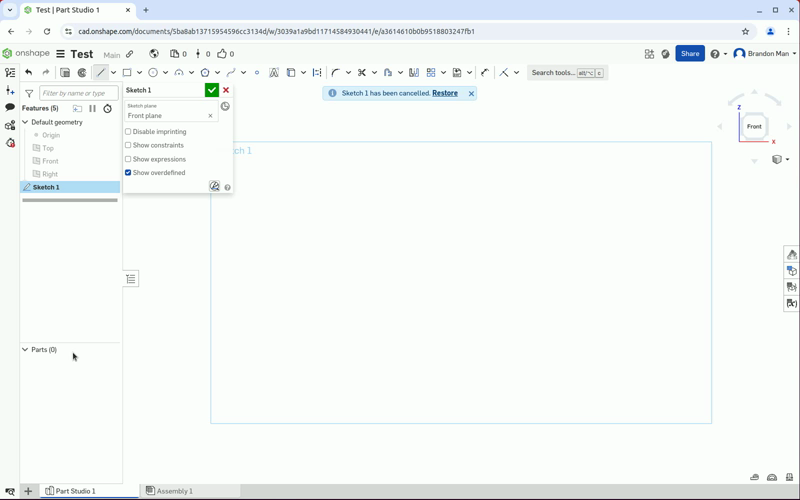
mouse_move(460, 282)
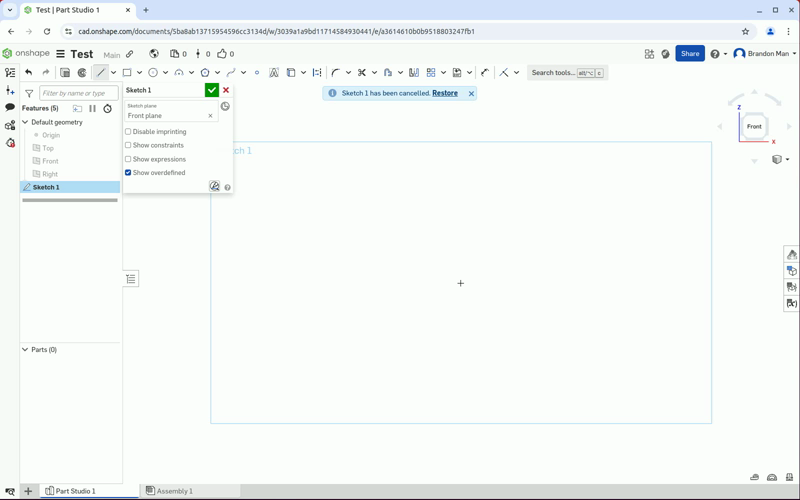
click(460, 282)
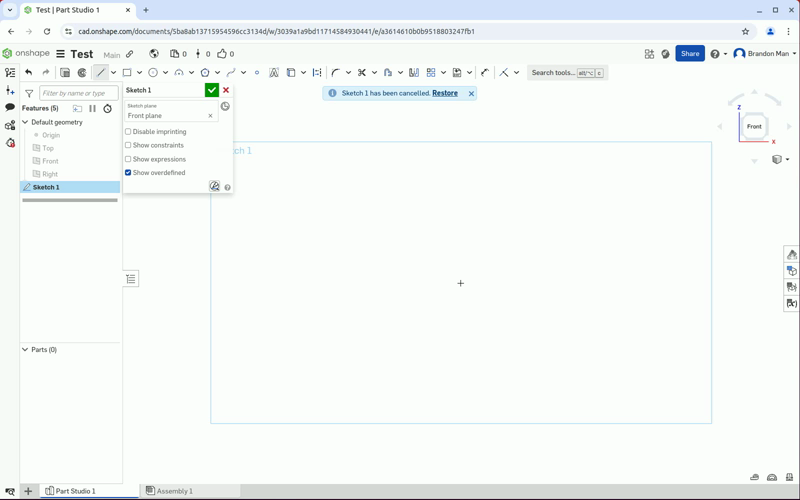
key_up(shift)
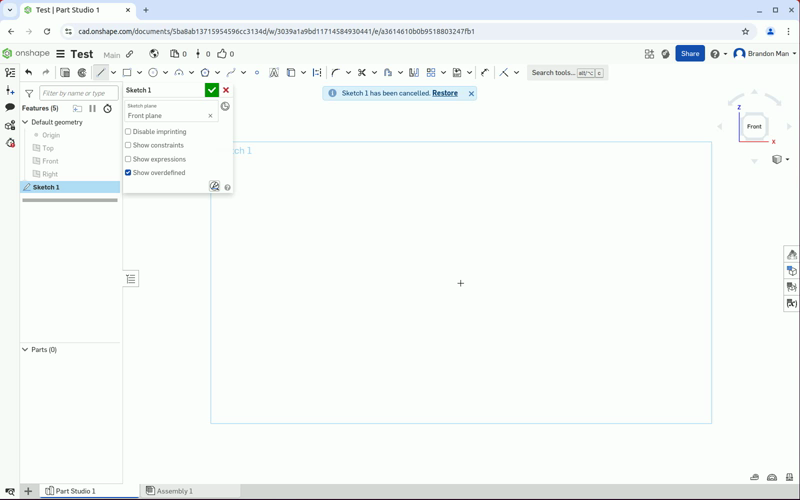
key_down(shift)
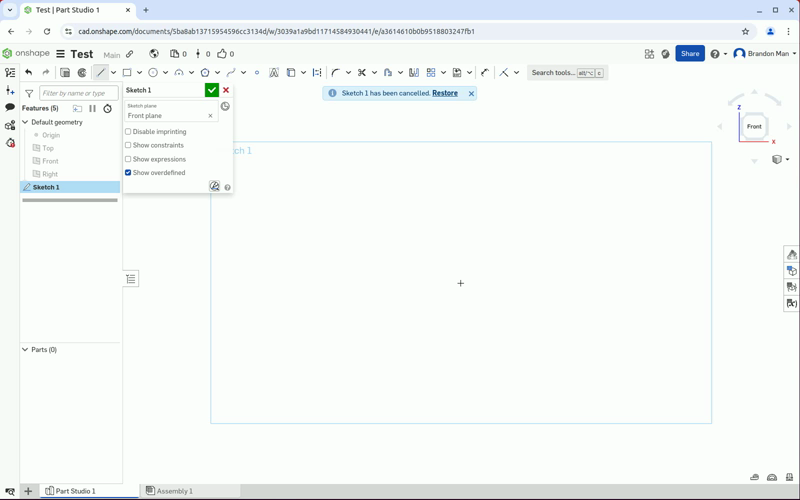
mouse_move(573, 282)
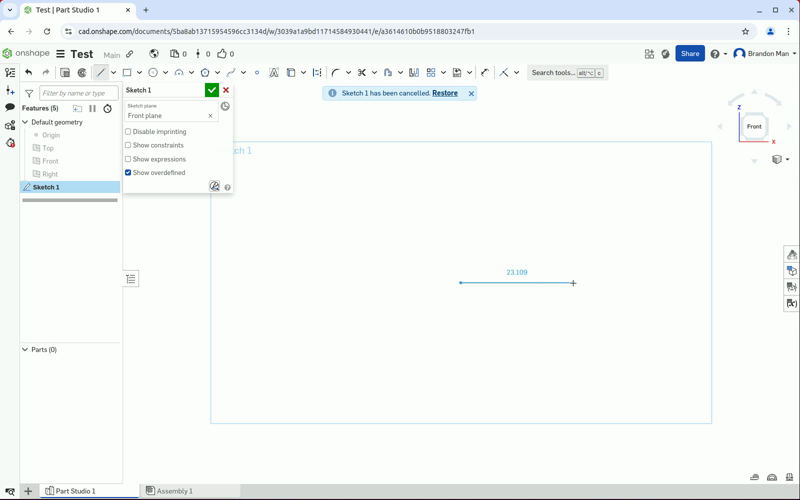
click(573, 282)
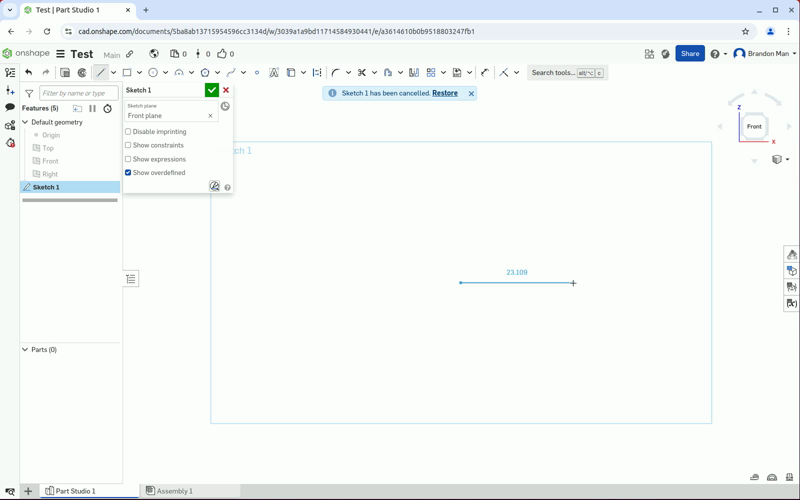
key_up(shift)
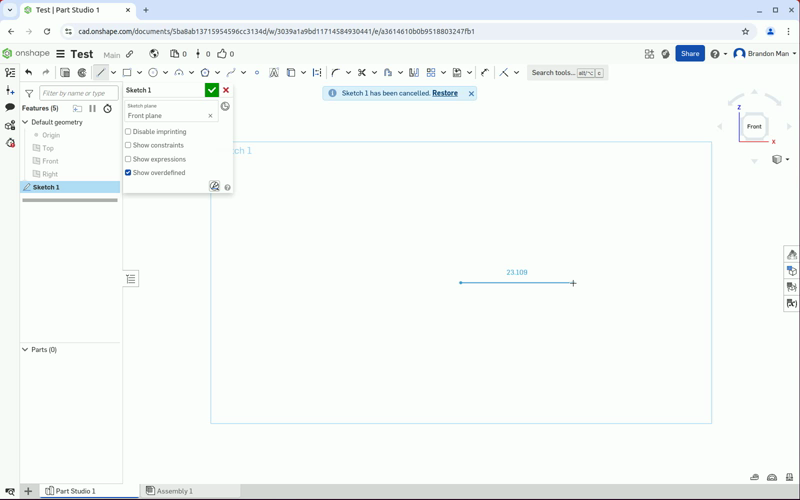
key_down(shift)
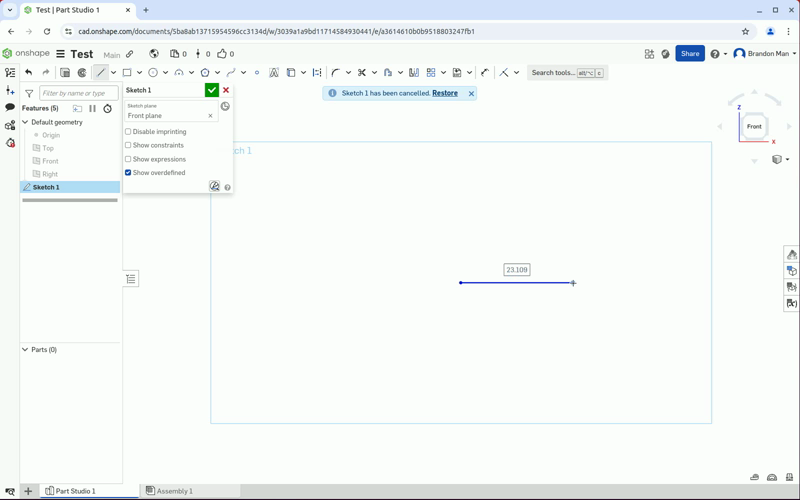
mouse_move(573, 170)
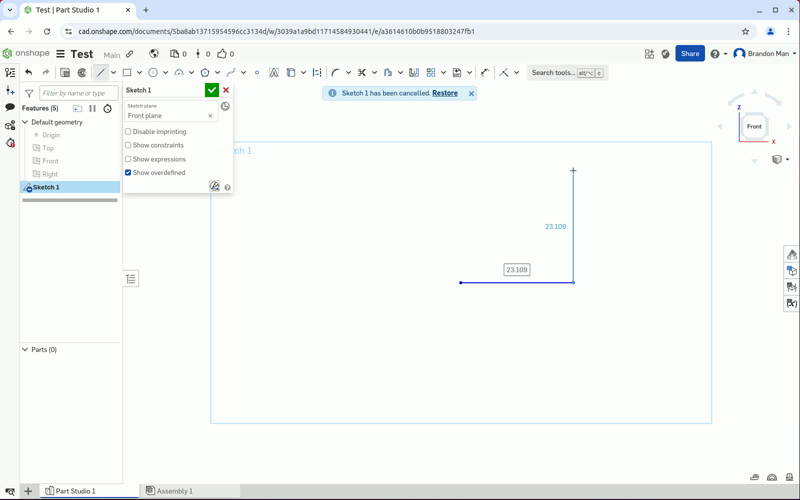
click(573, 170)
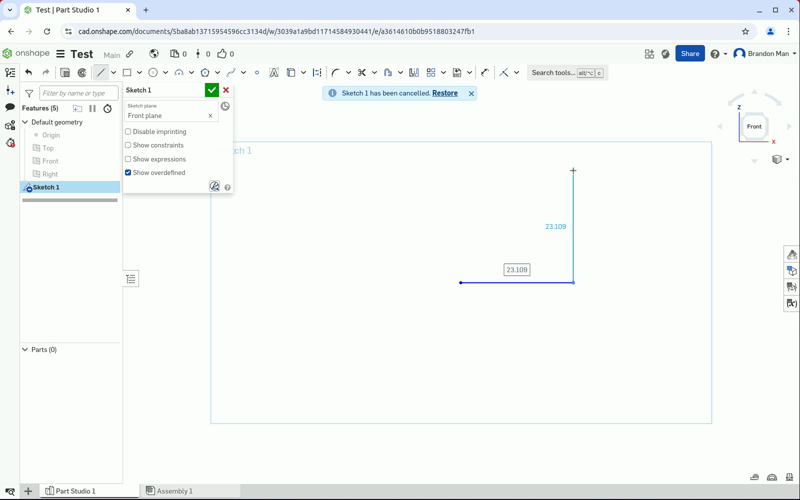
key_up(shift)
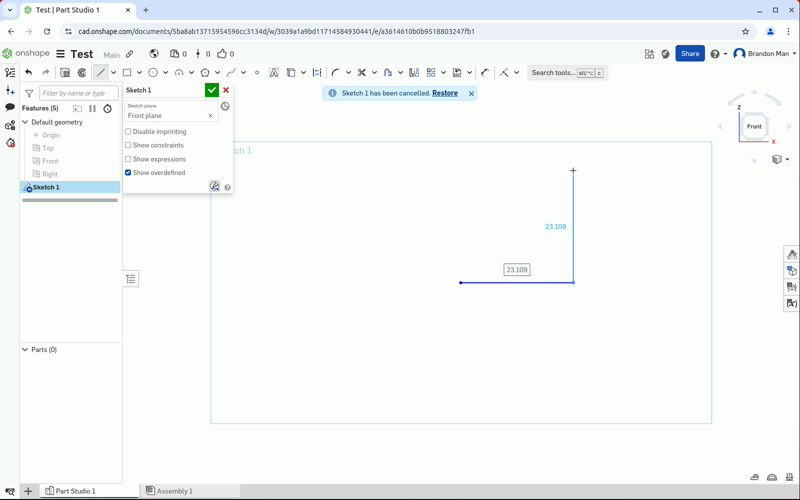
key_down(shift)
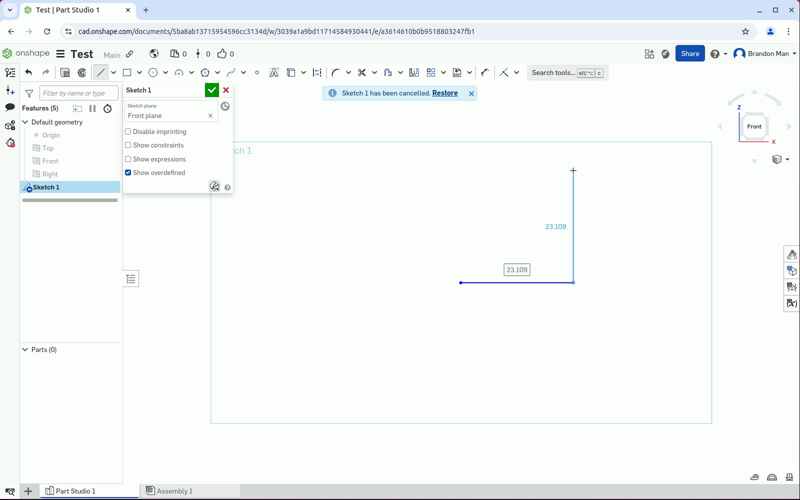
mouse_move(460, 170)
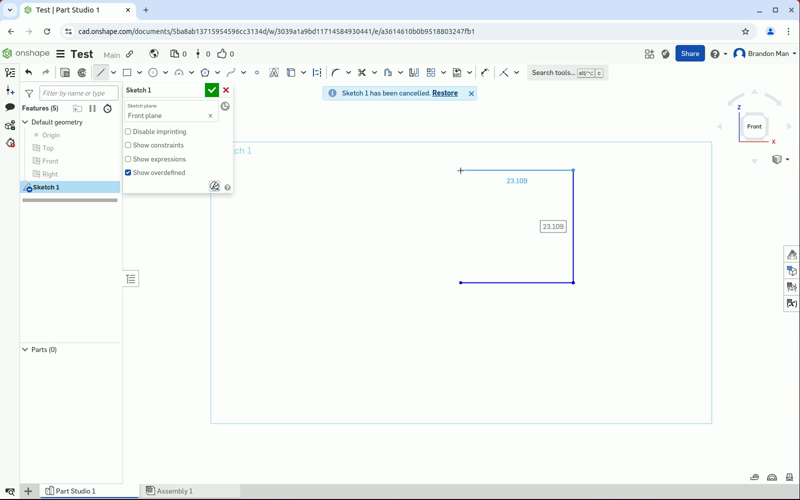
click(460, 170)
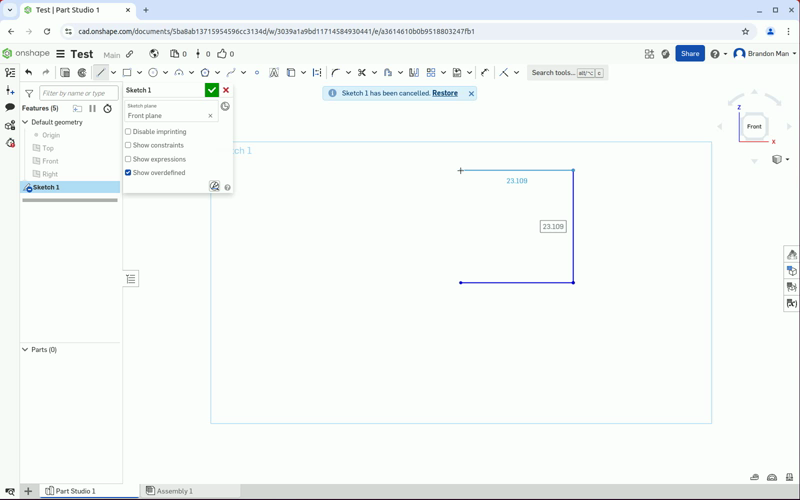
key_up(shift)
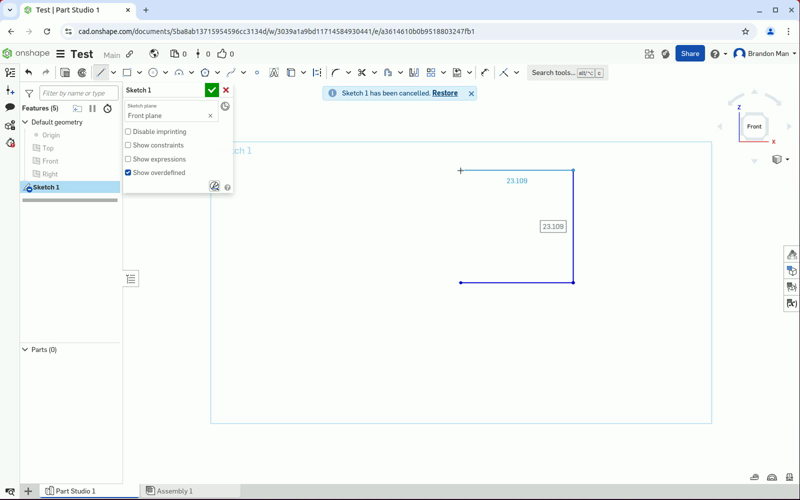
key_down(shift)
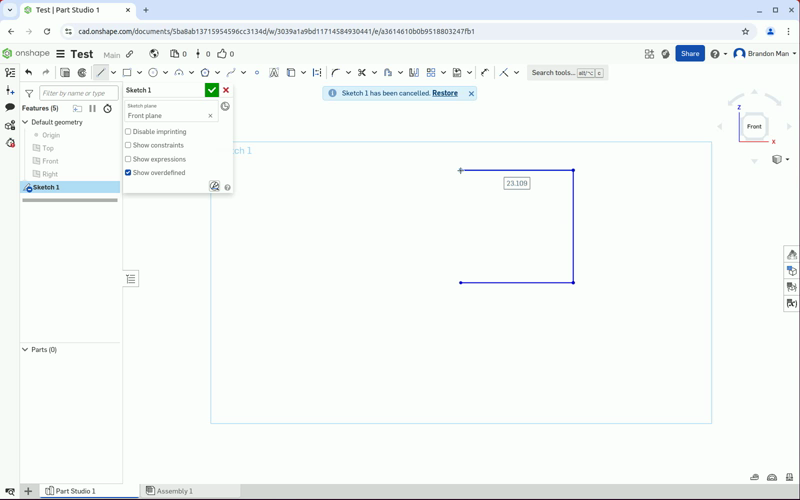
mouse_move(460, 282)
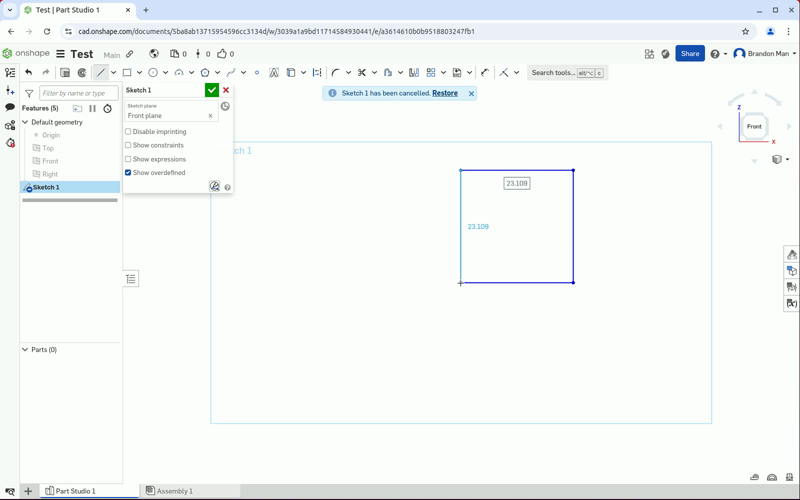
key_up(shift)
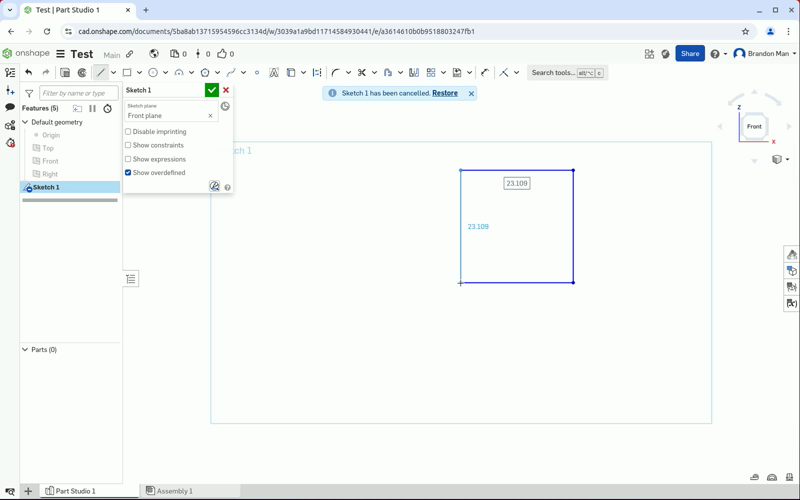
click(460, 282)
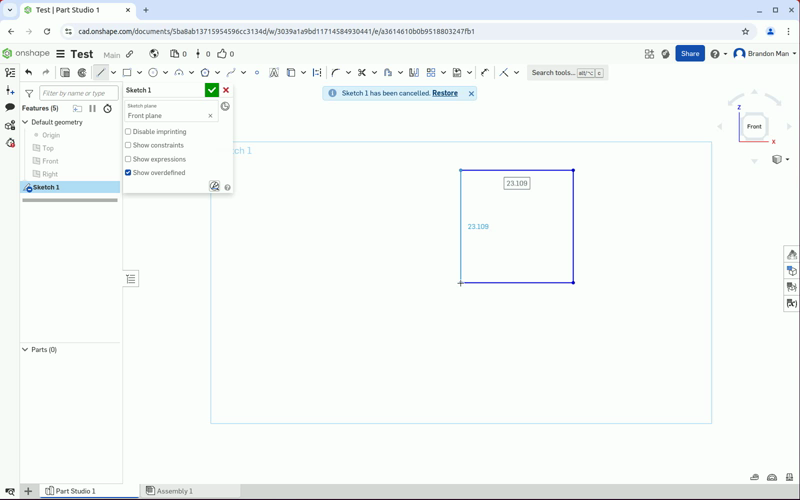
key(esc)
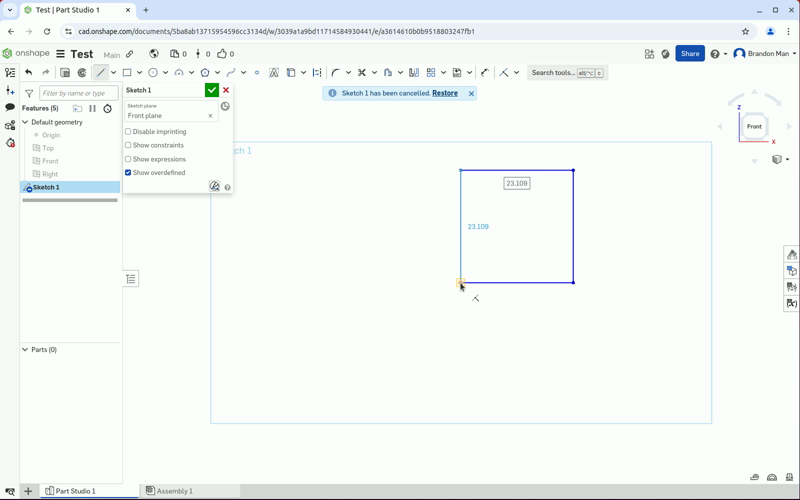
mouse_move(512, 231)
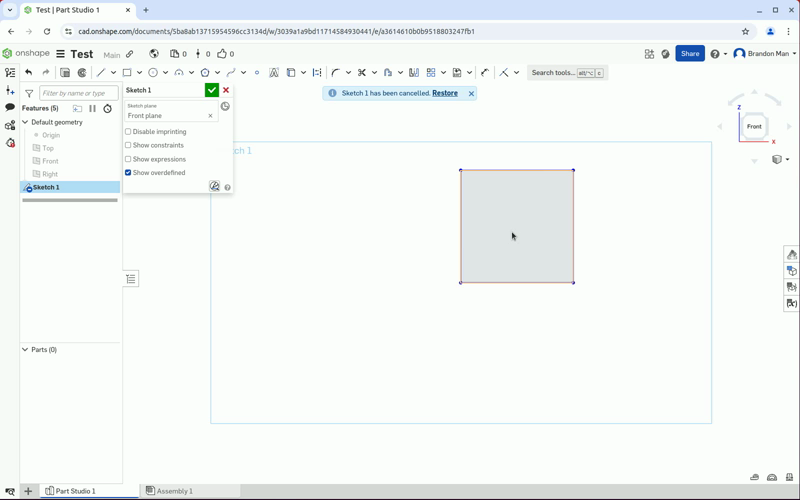
click(512, 231)
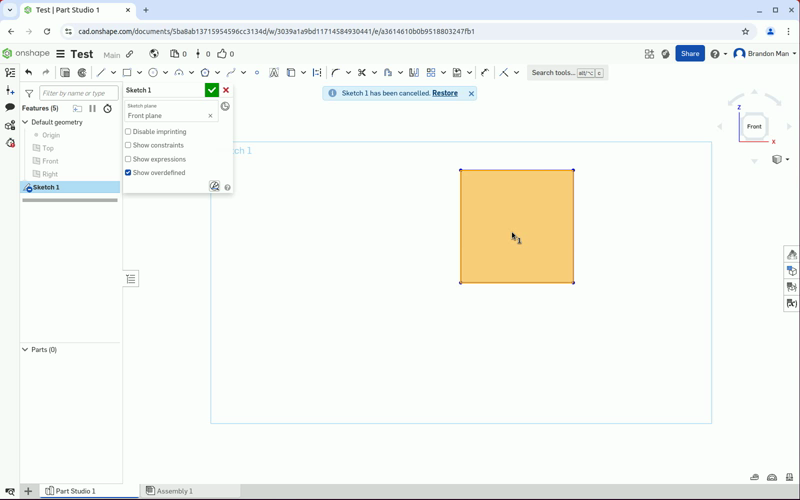
mouse_move(73, 352)
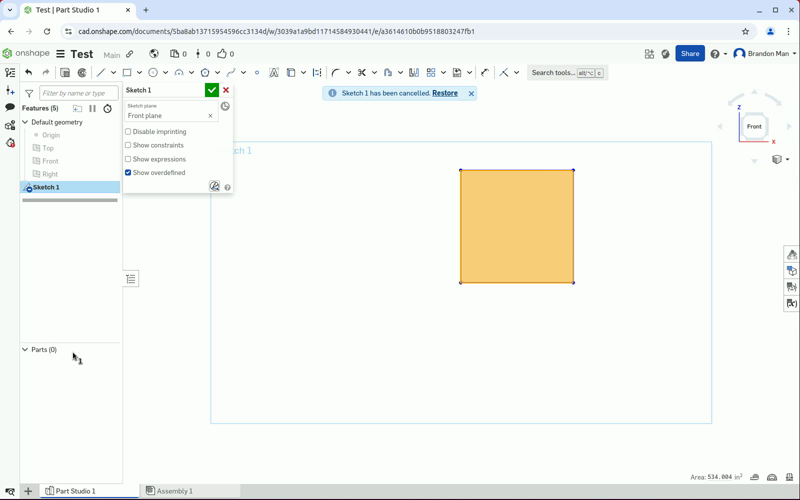
key(shift+y)
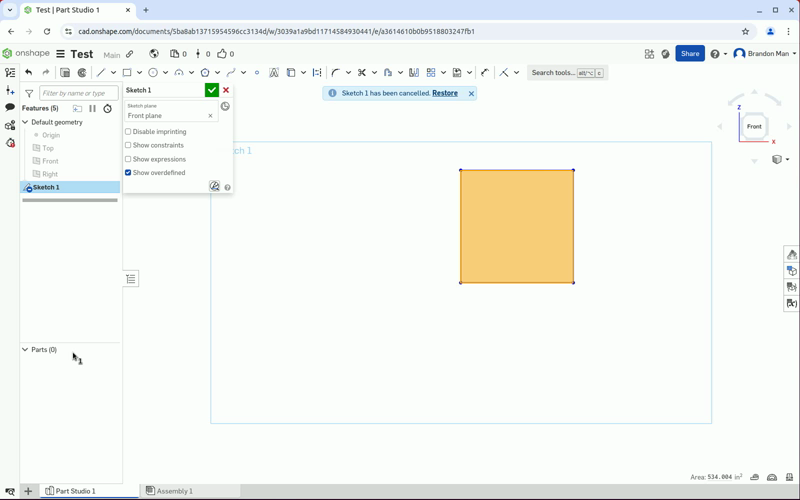
key(shift+e)
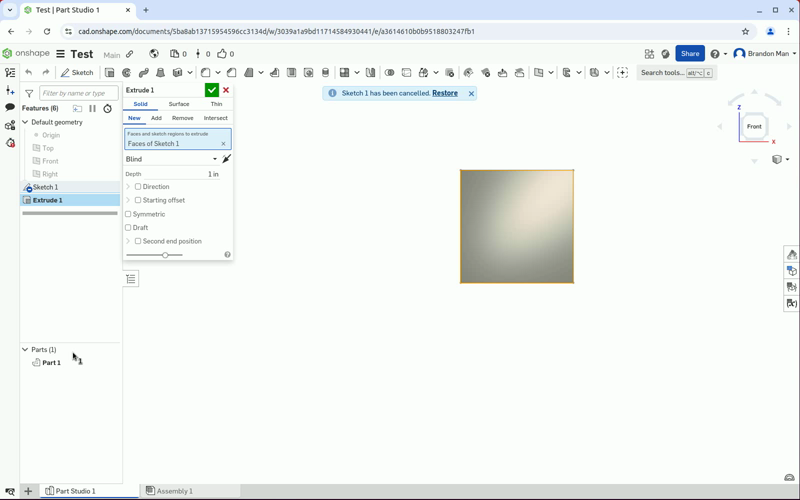
mouse_move(143, 106)
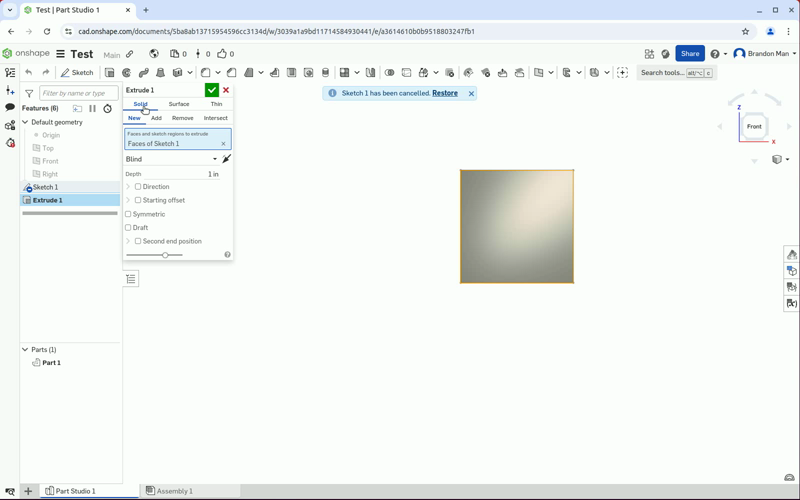
click(143, 106)
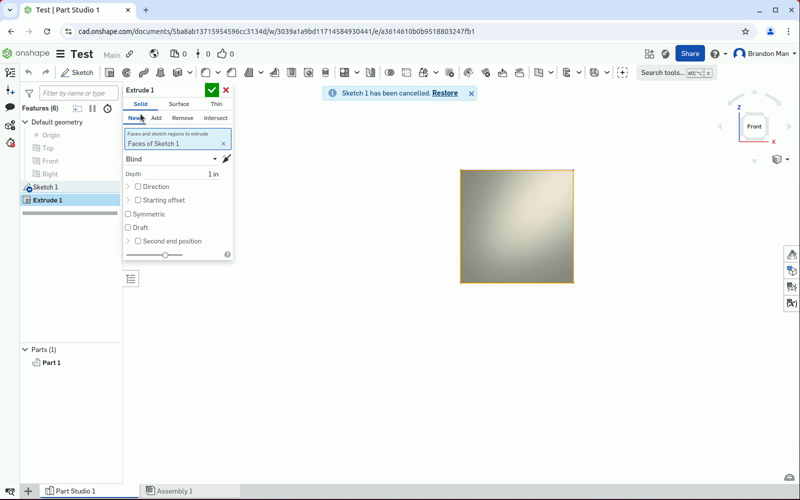
mouse_move(137, 120)
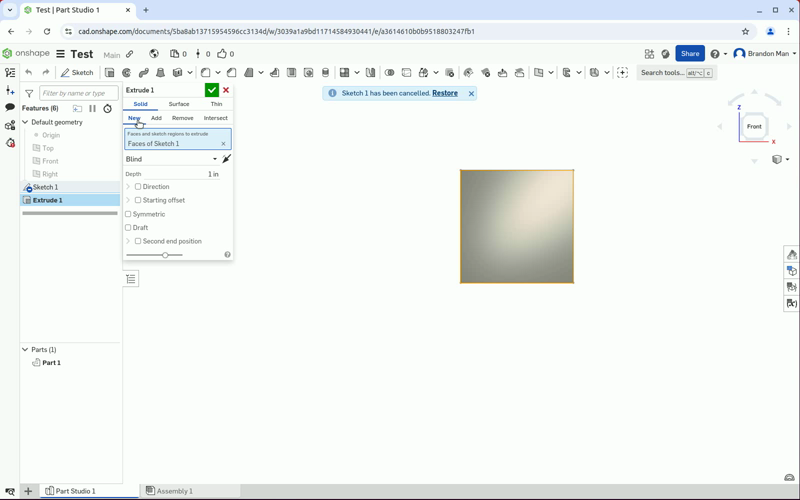
click(137, 120)
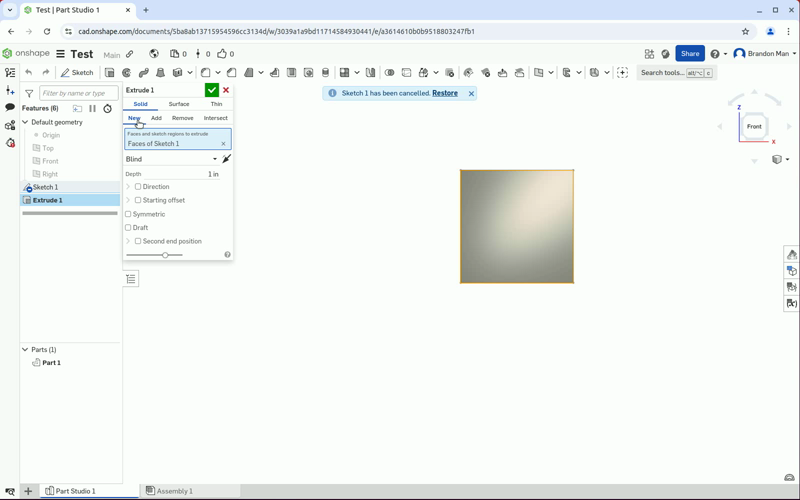
key(tab, 4)
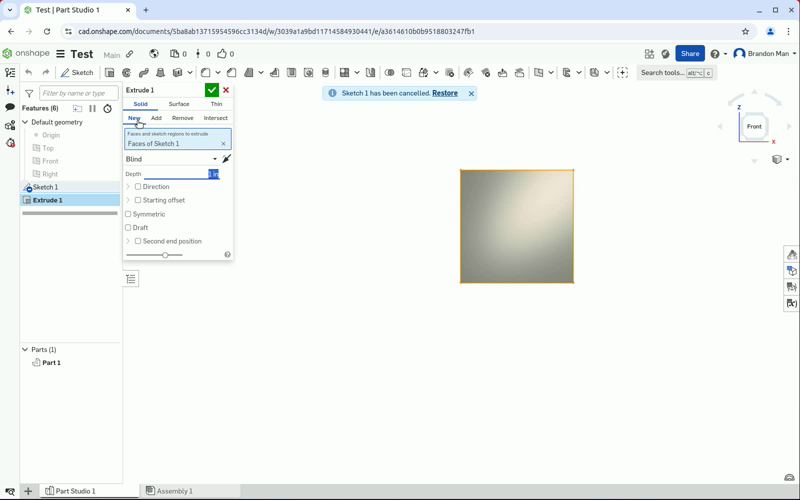
text(23.108)
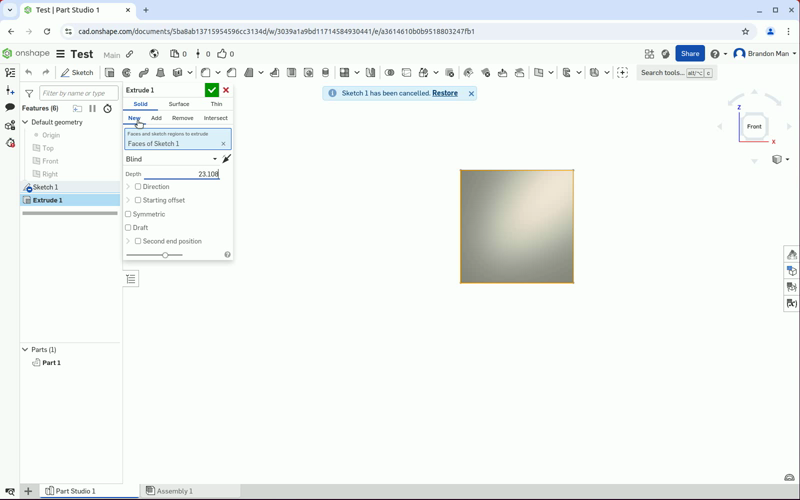
key(enter)
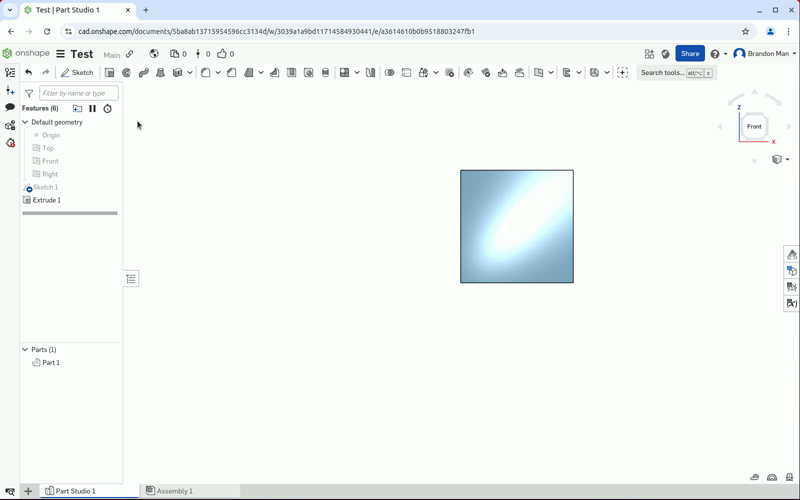
key(shift+h)
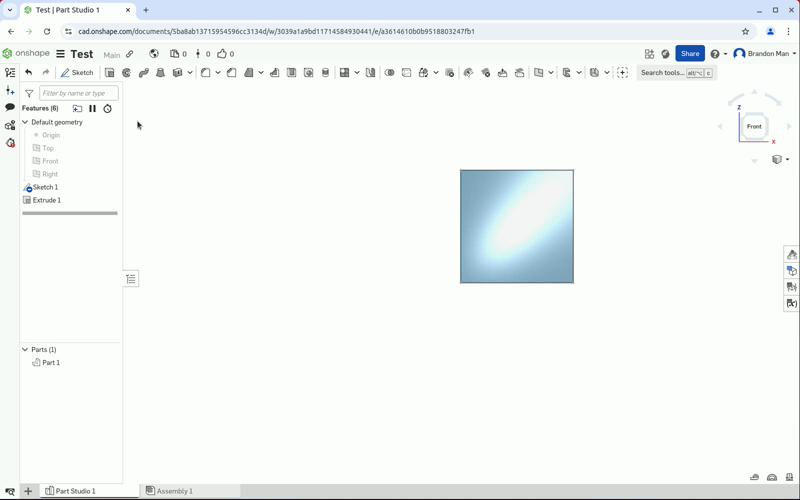
key(shift+h)
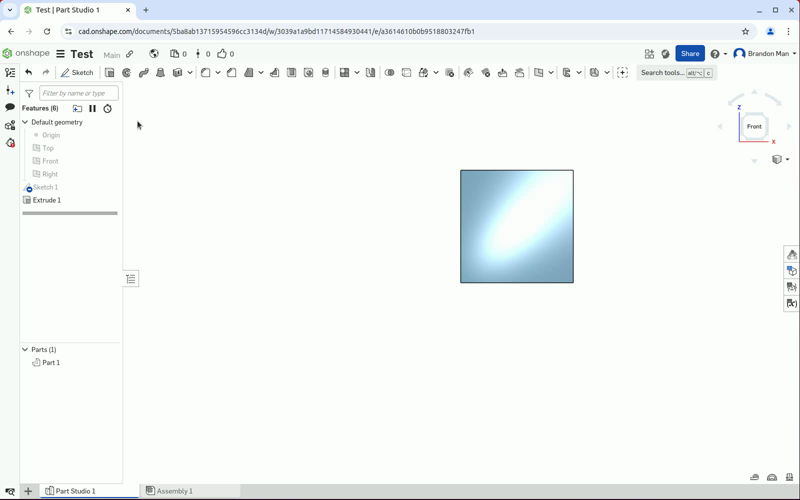
mouse_move(73, 189)
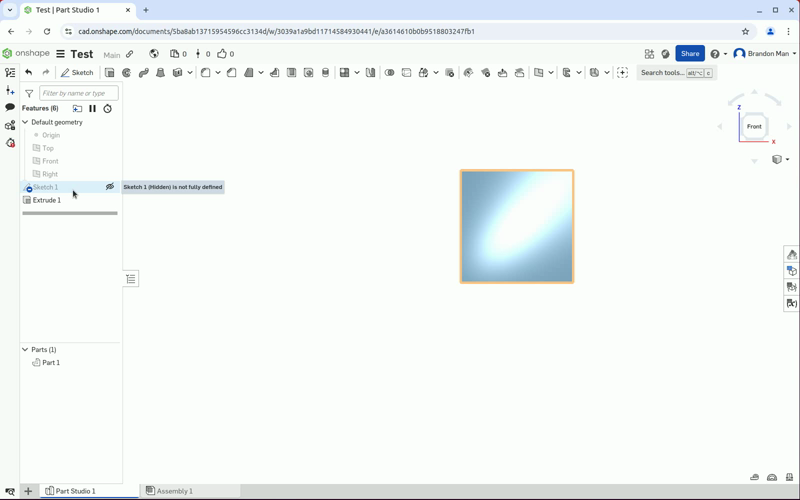
click(73, 189)
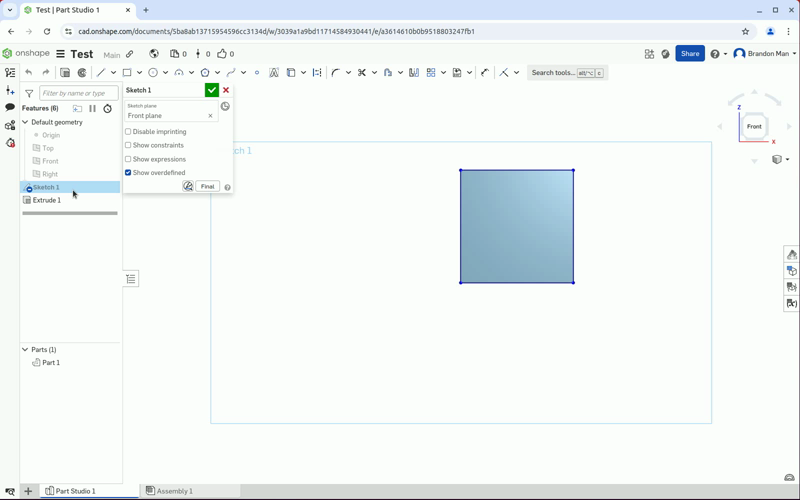
mouse_move(229, 92)
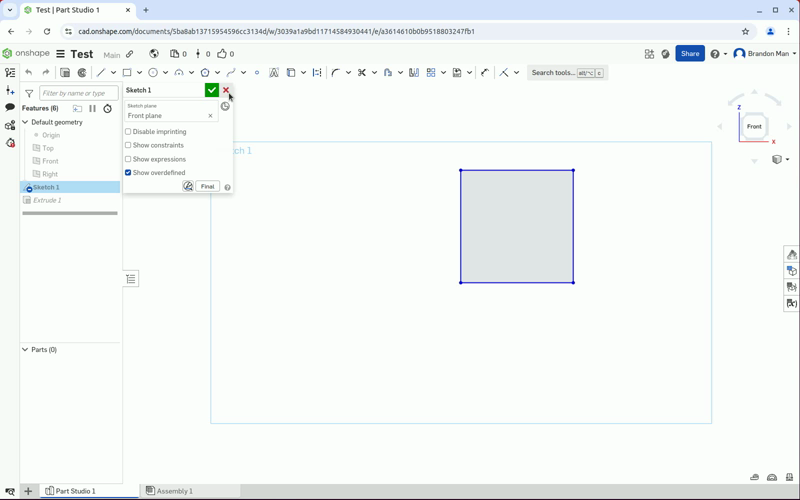
click(229, 92)
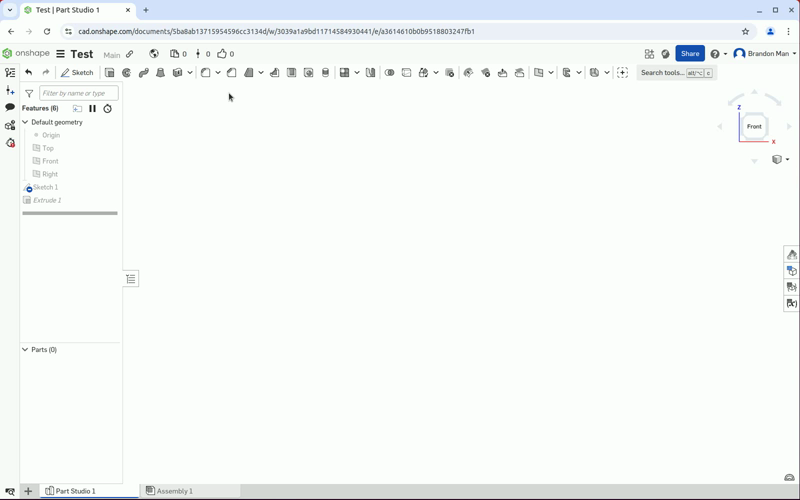
mouse_move(541, 75)
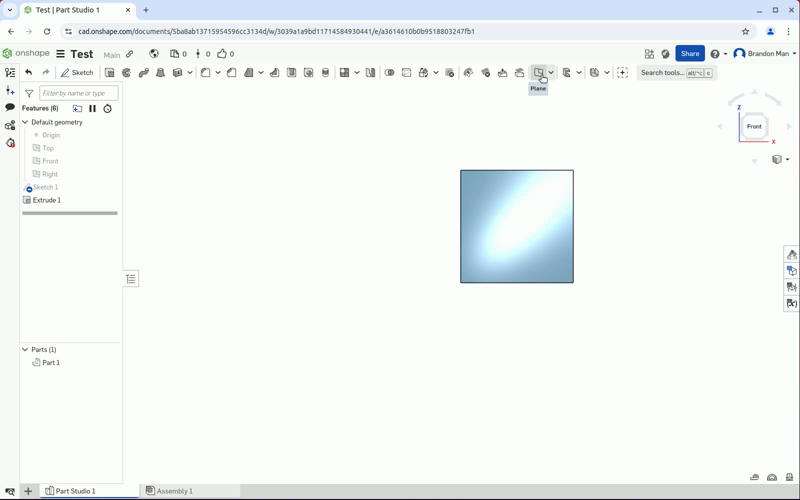
click(541, 75)
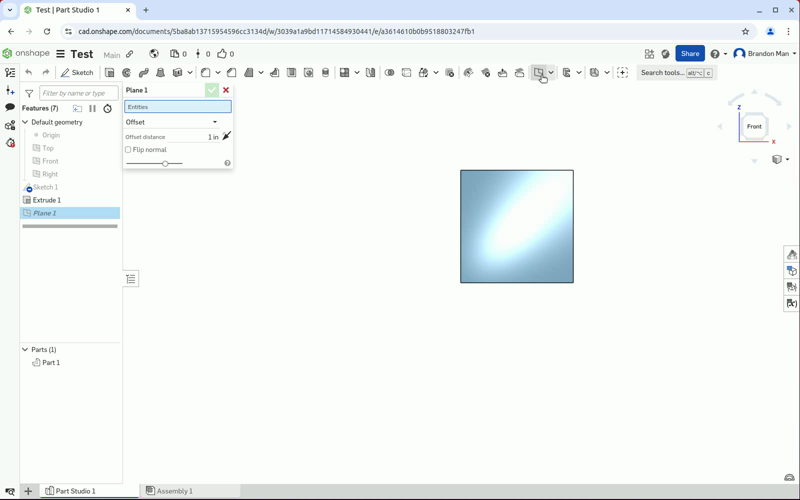
mouse_move(73, 163)
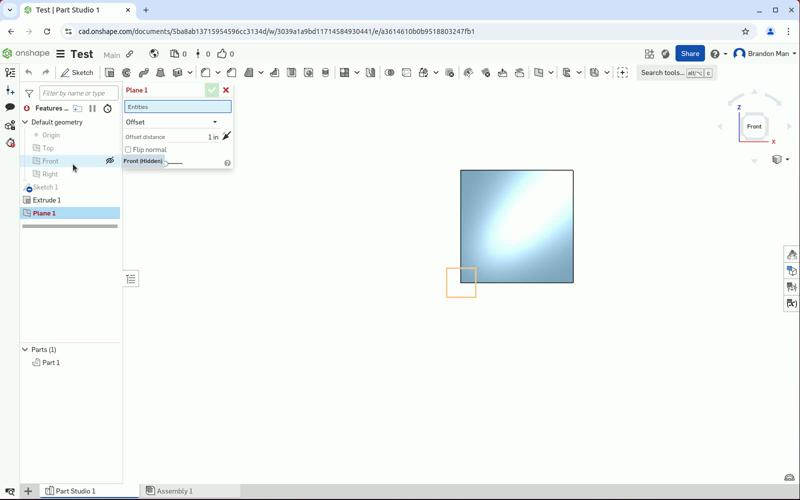
click(73, 163)
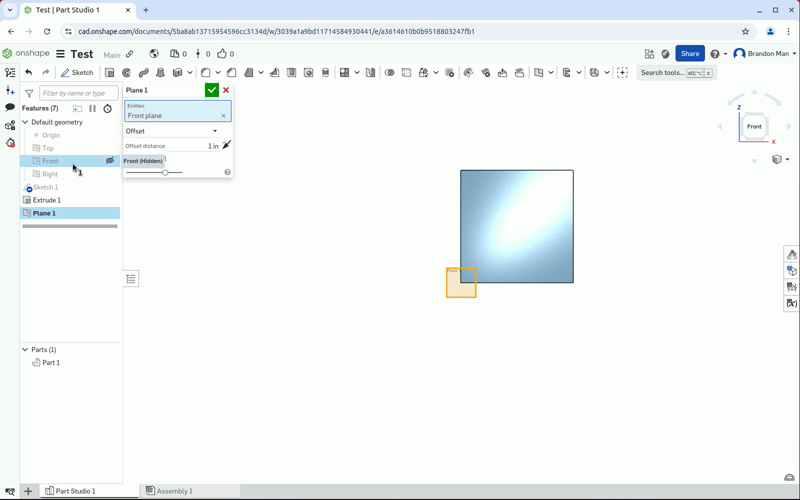
key(tab, 2)
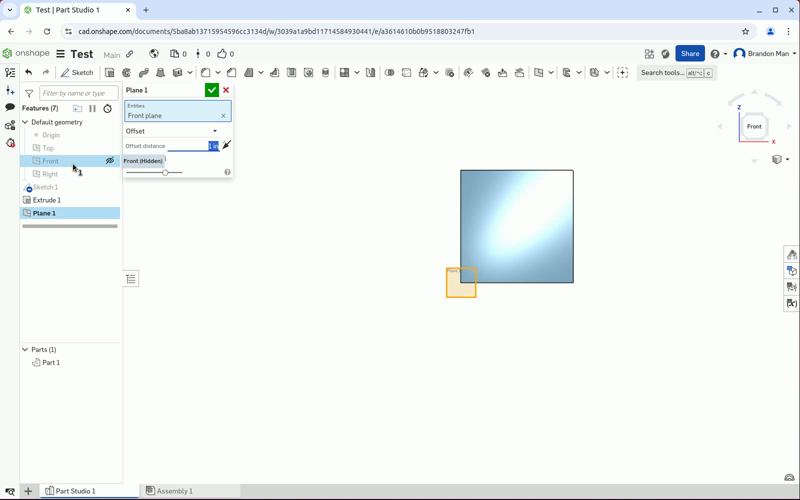
text(23.108)
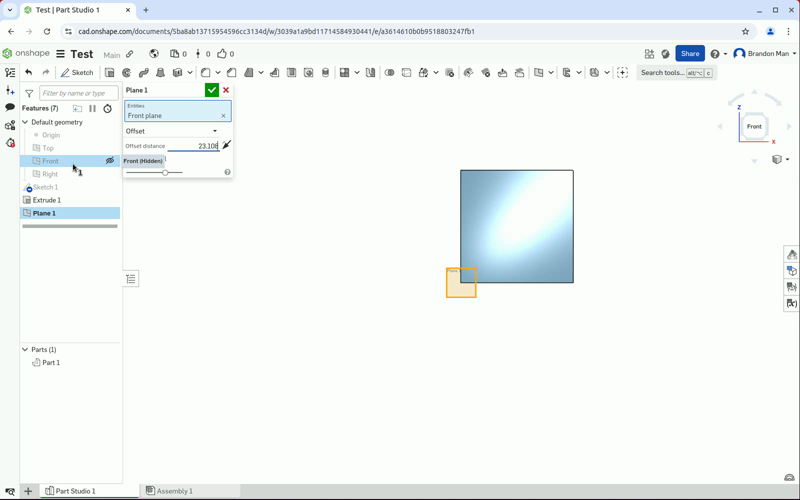
key(enter, 2)
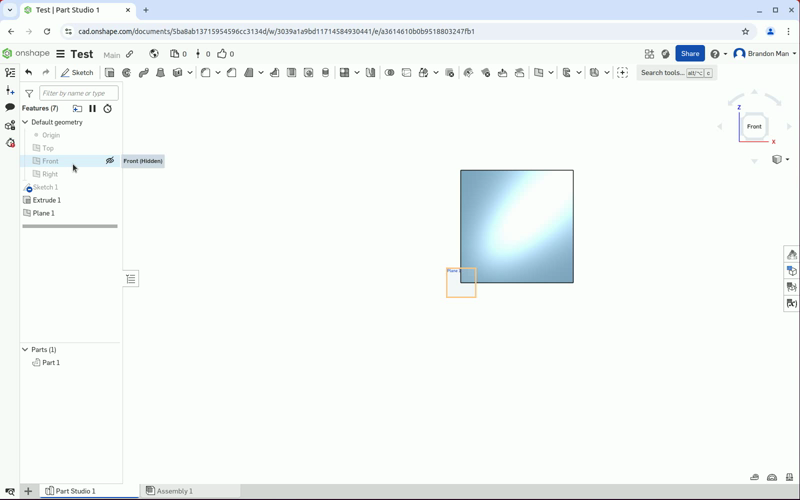
key(shift+s)
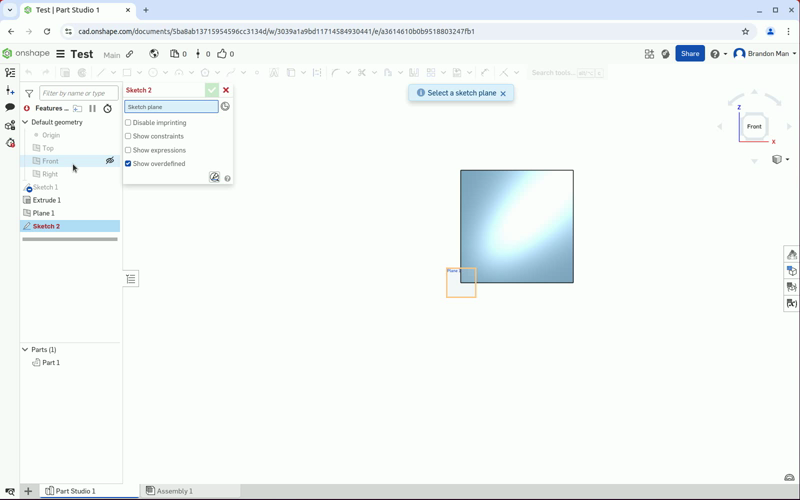
mouse_move(73, 215)
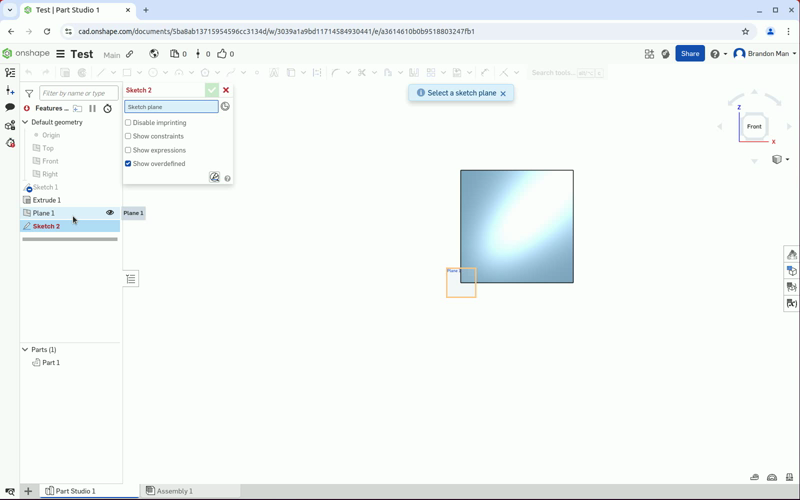
click(73, 215)
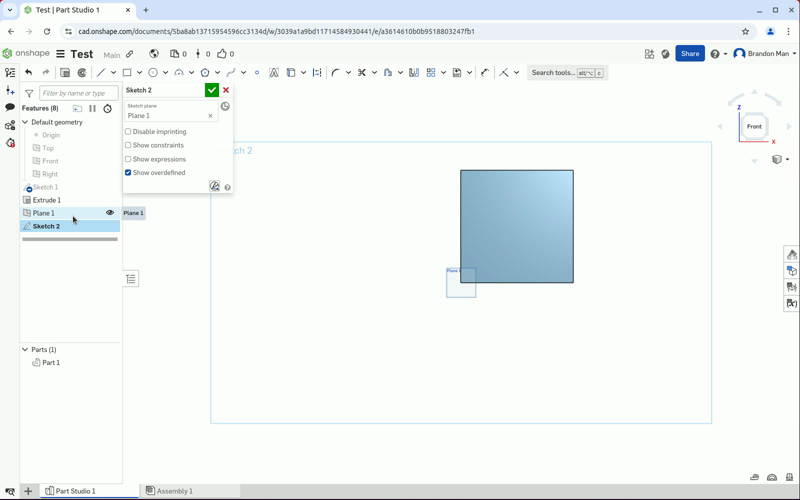
mouse_move(73, 352)
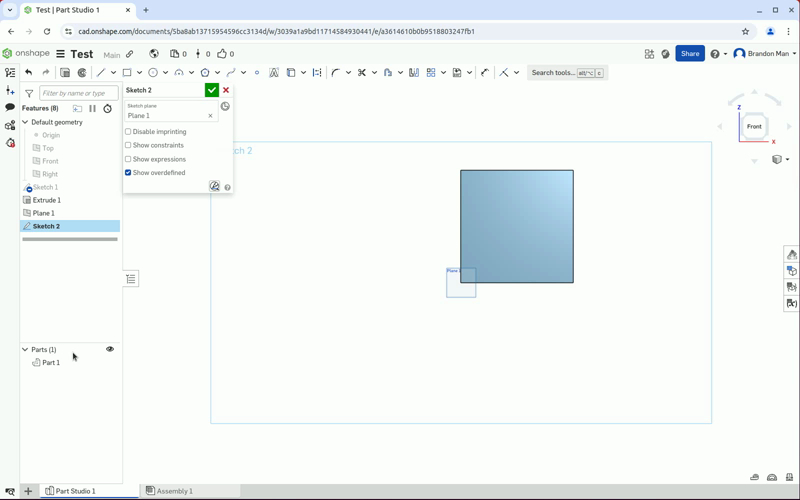
key(y)
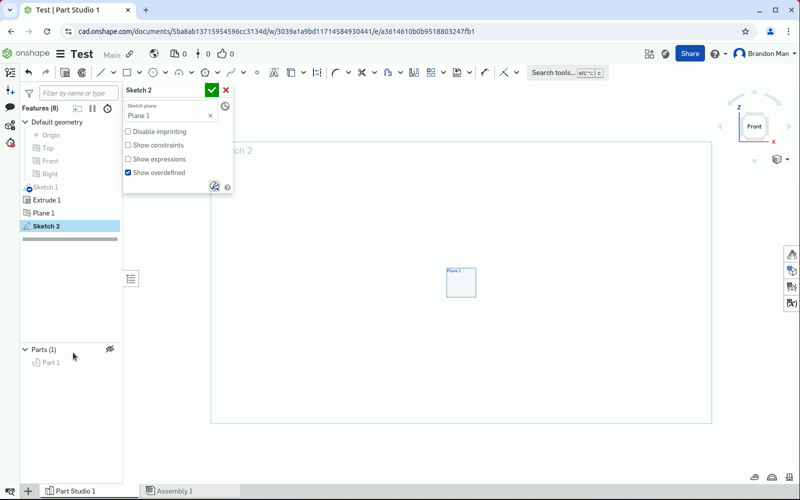
key(c)
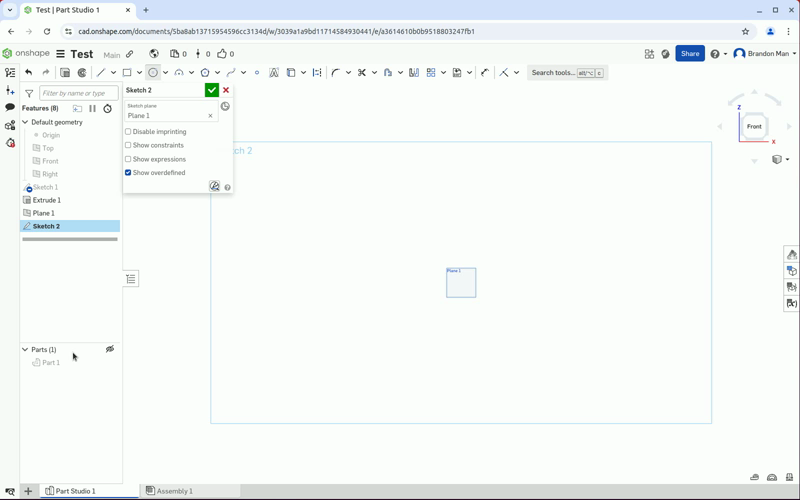
key_down(shift)
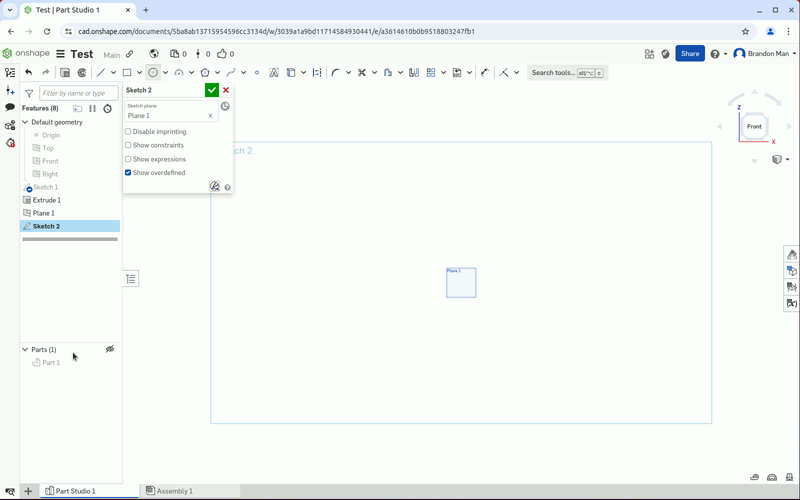
mouse_move(517, 226)
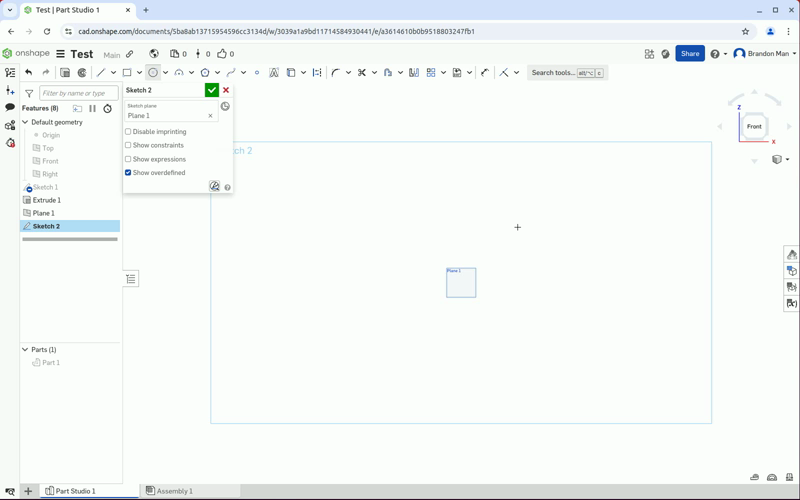
click(517, 226)
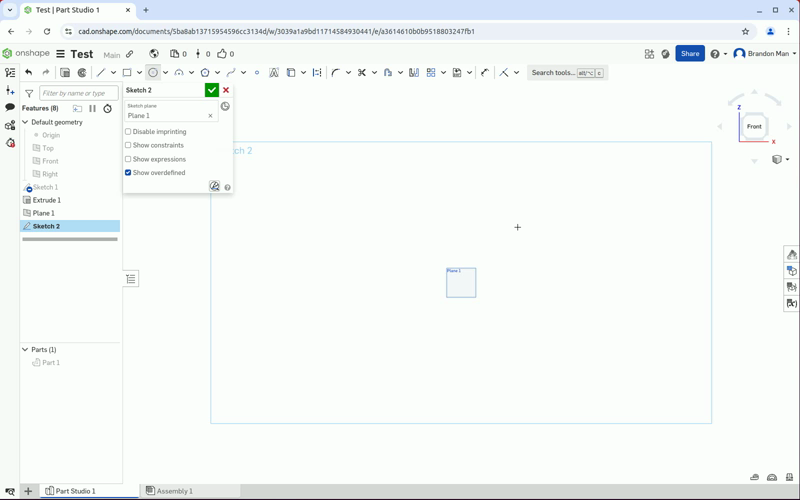
key_up(shift)
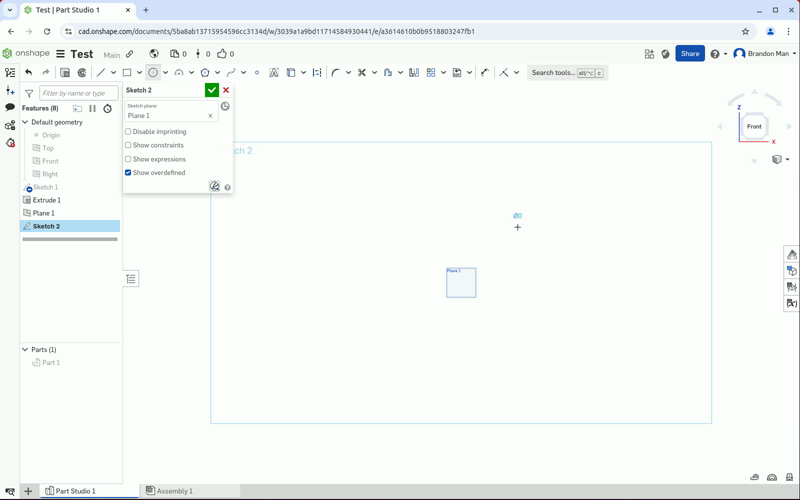
mouse_move(546, 226)
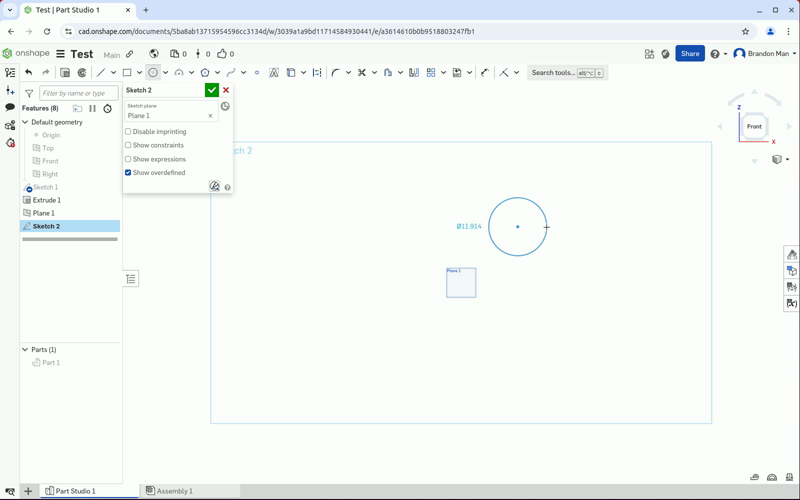
click(546, 226)
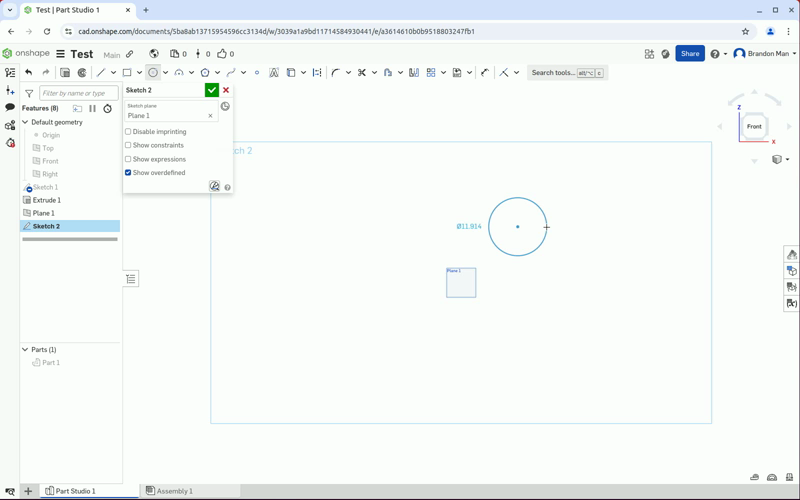
key(esc)
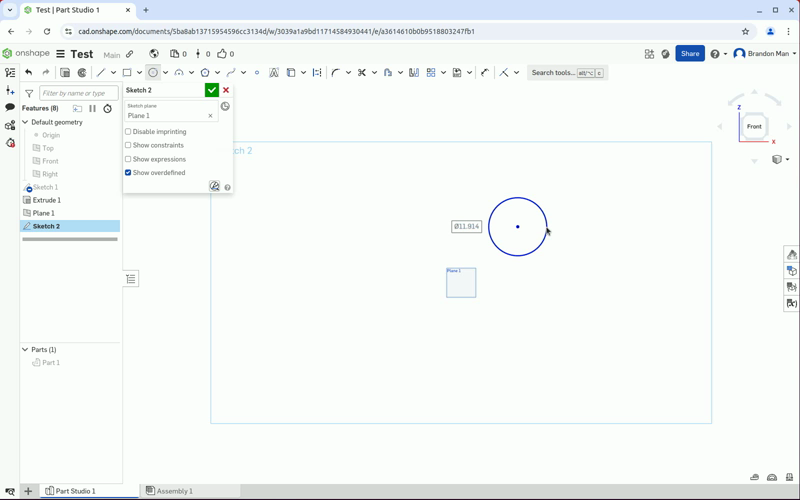
mouse_move(506, 226)
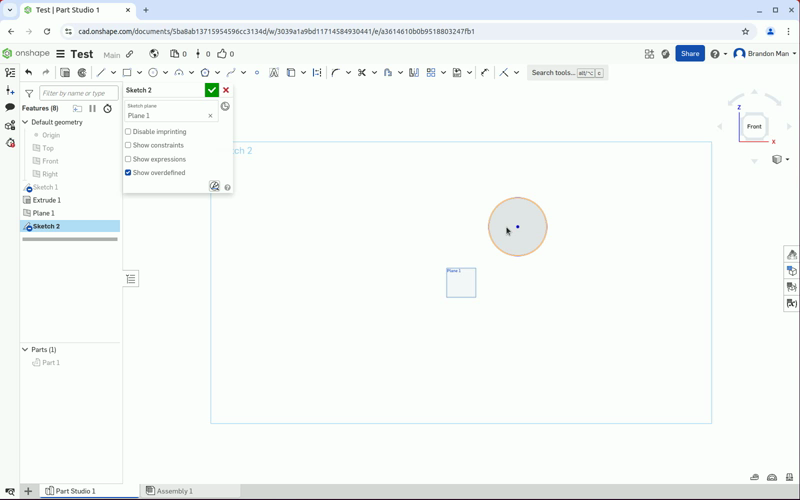
click(506, 226)
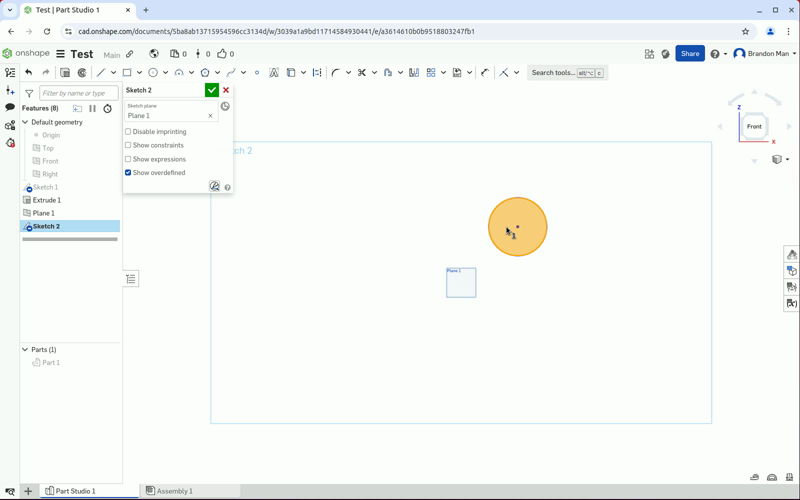
mouse_move(73, 352)
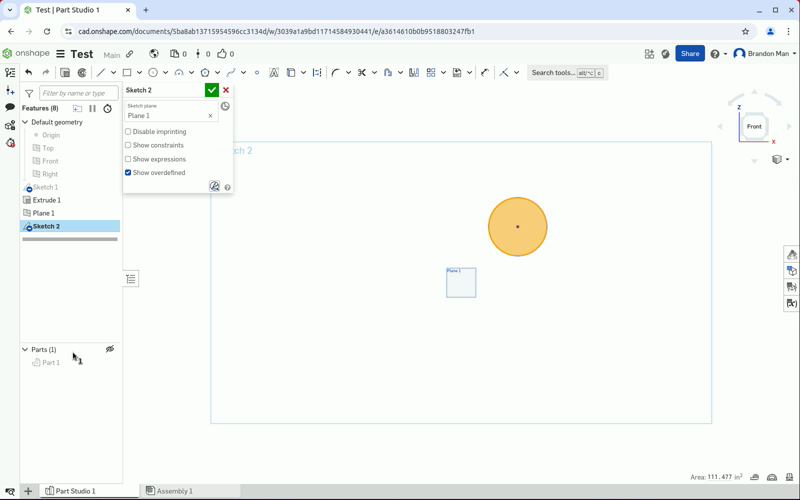
key(shift+y)
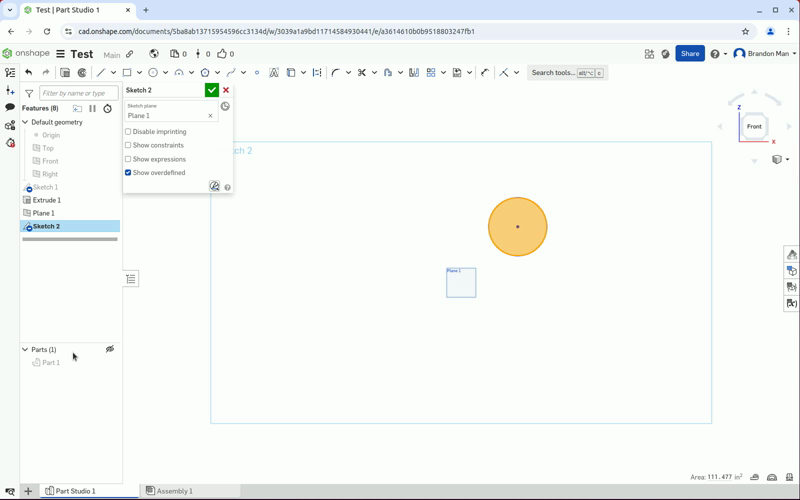
key(shift+e)
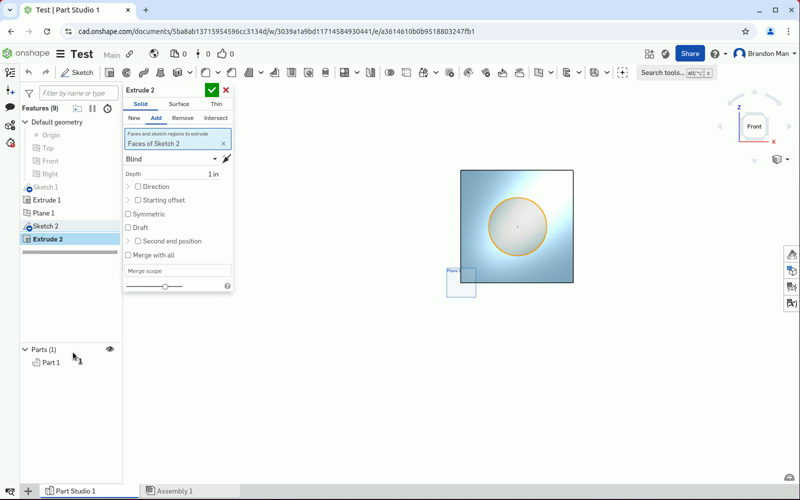
mouse_move(143, 106)
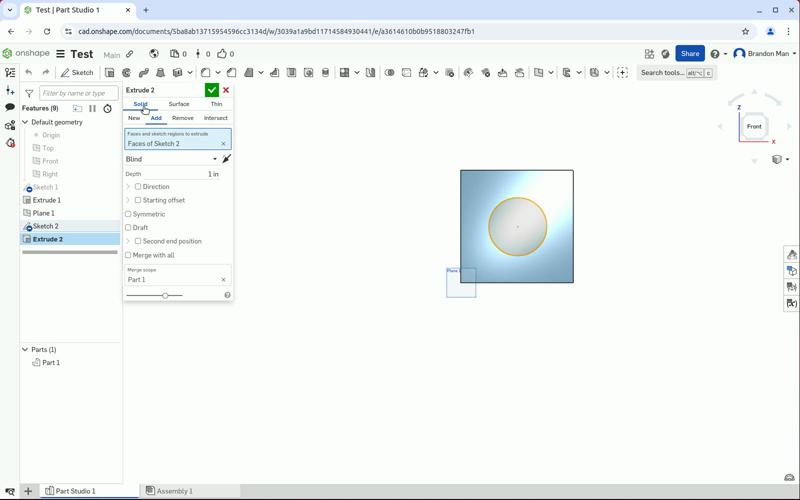
click(143, 106)
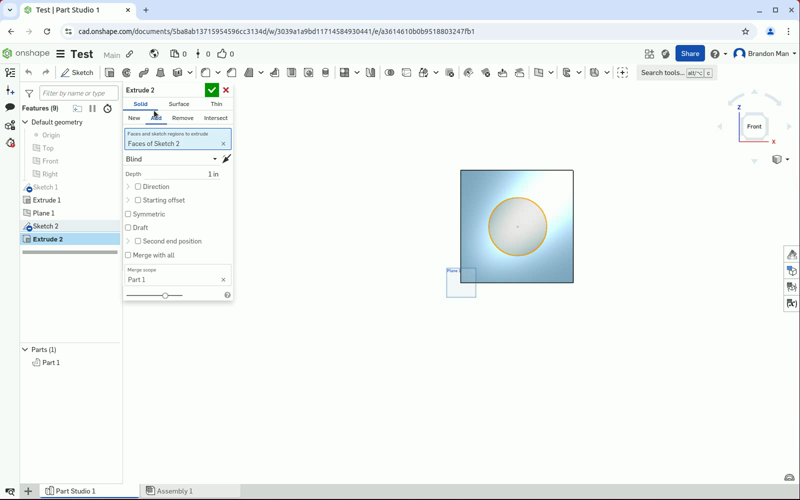
mouse_move(186, 120)
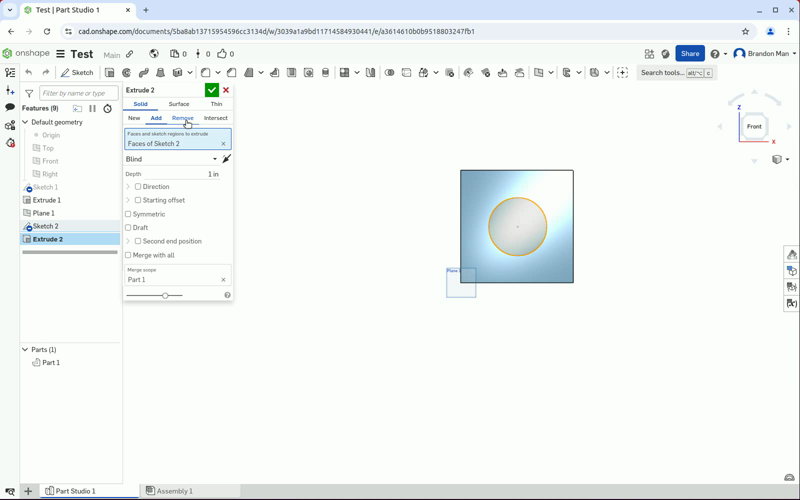
click(186, 120)
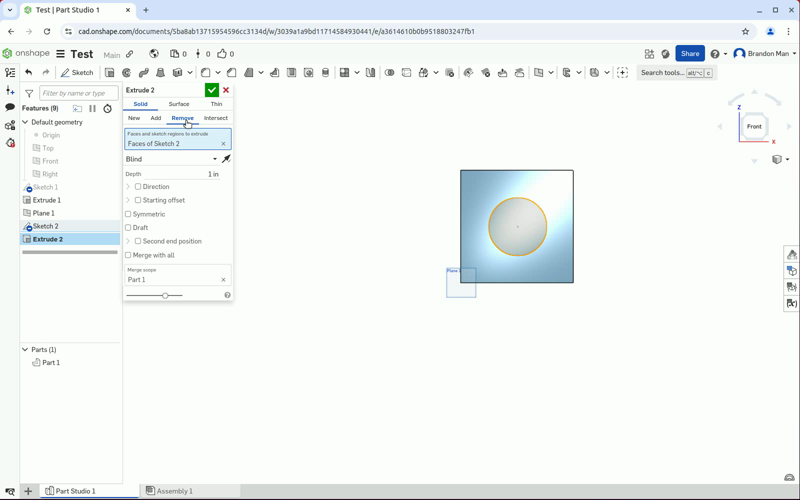
key(tab, 4)
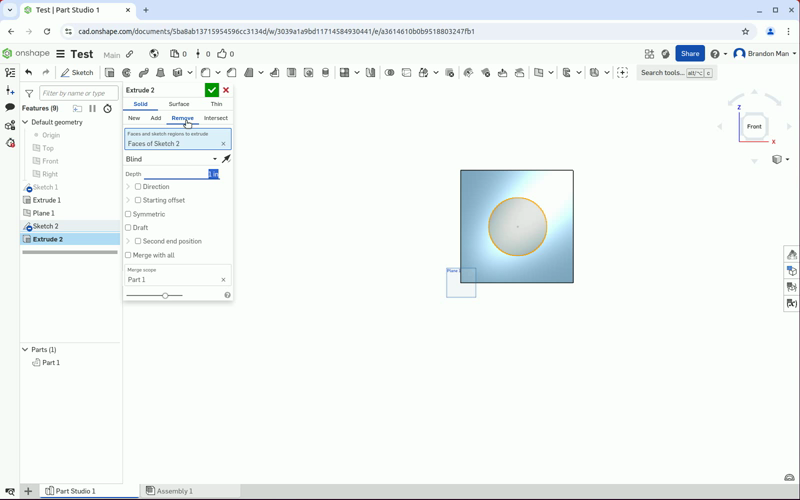
text(23.108)
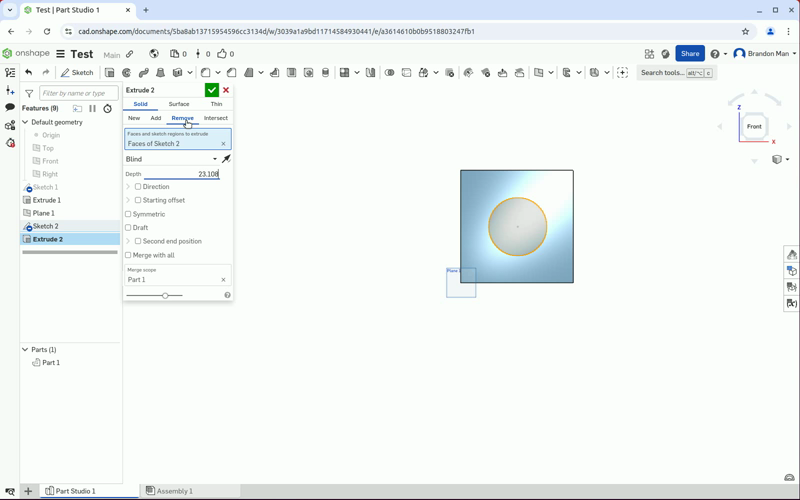
key(tab, 6)
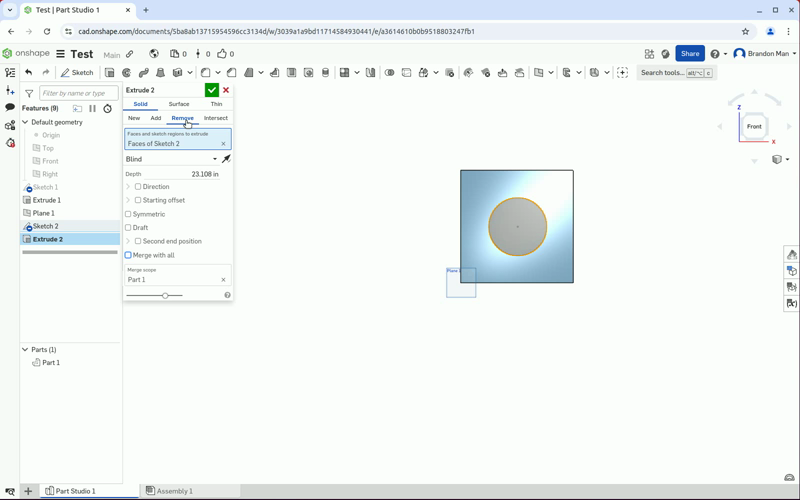
key(space)
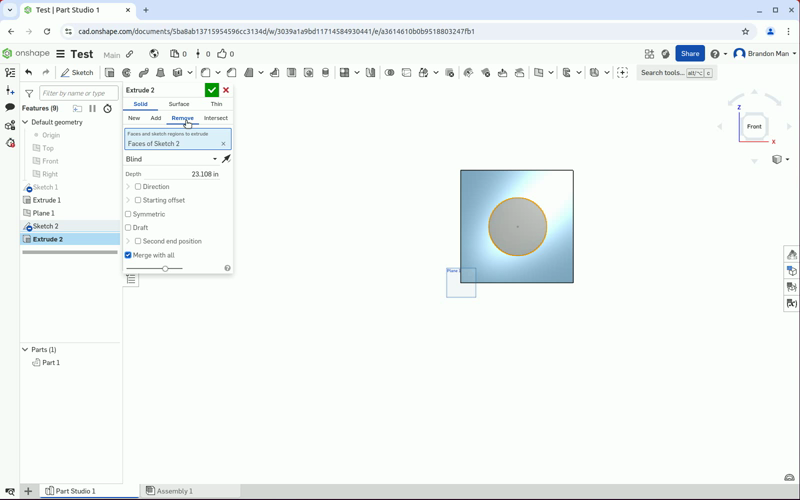
key(enter)
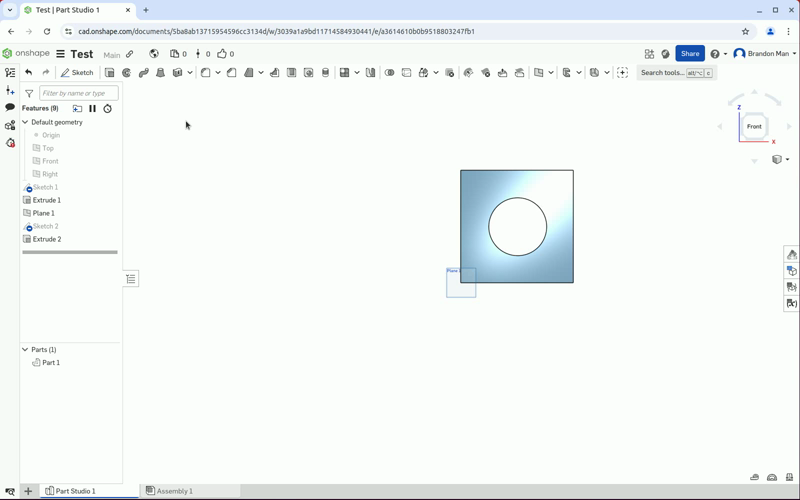
key(shift+h)
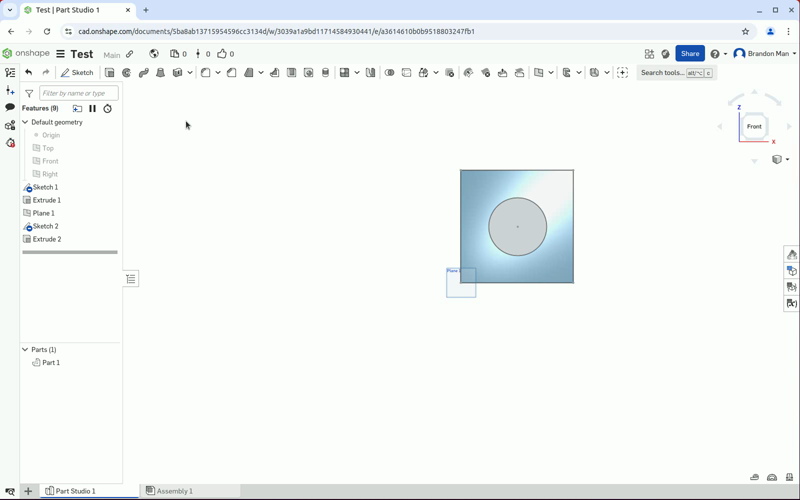
key(shift+h)
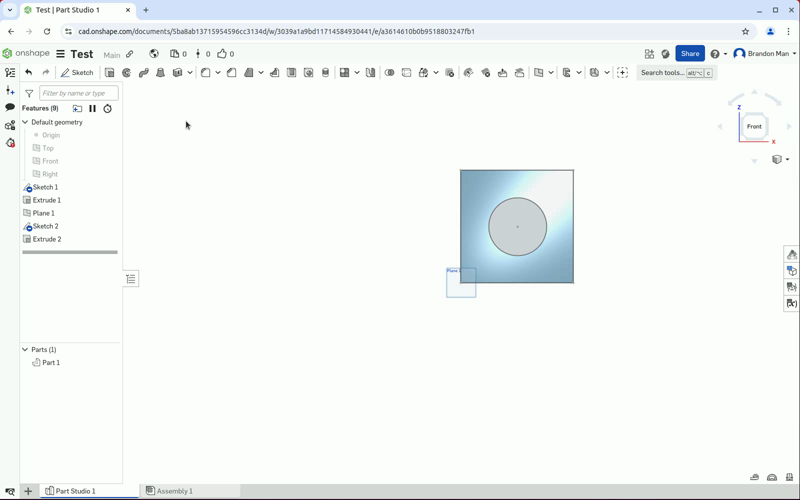
key(shift+7)
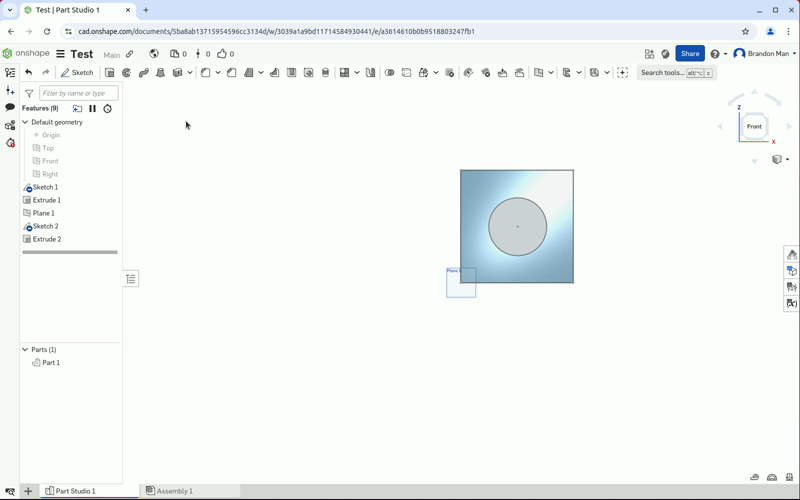
key(left, 2)
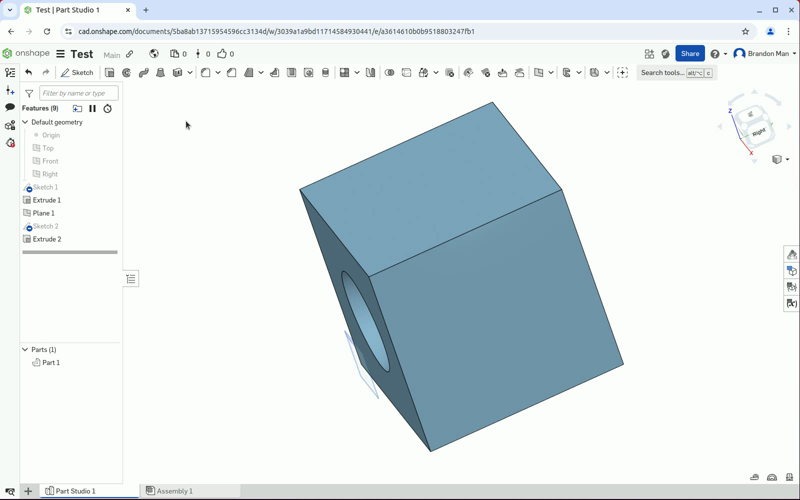
key(down, 2)
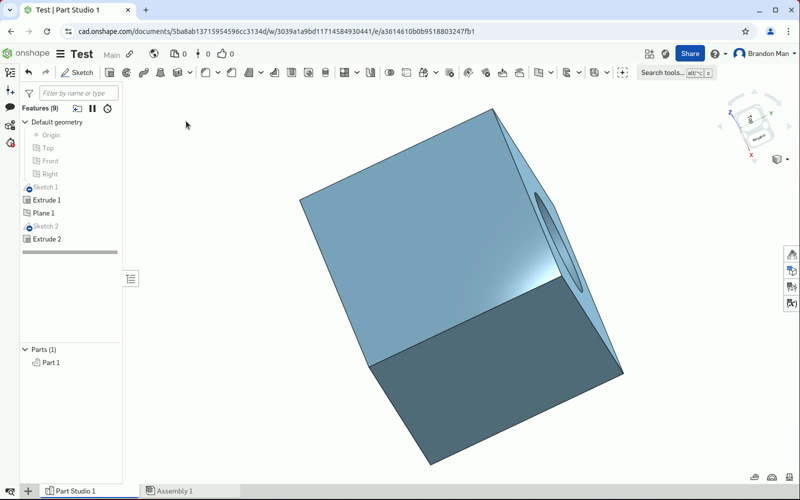
key(up, 2)
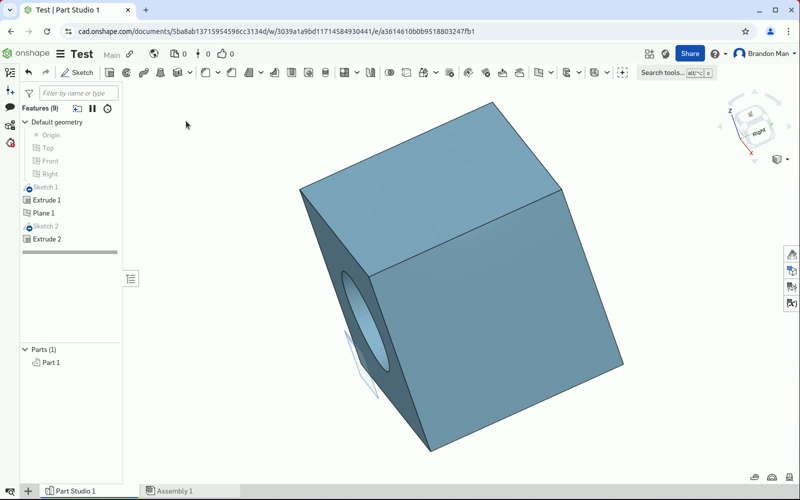
key(right, 2)
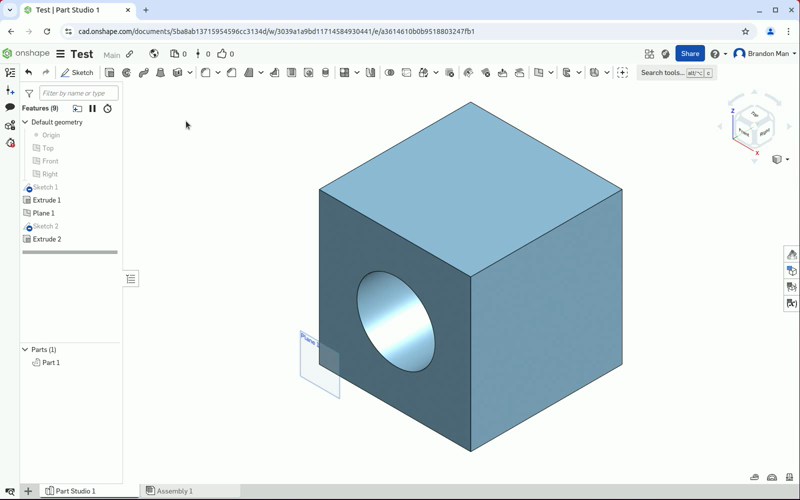
mouse_move(73, 189)
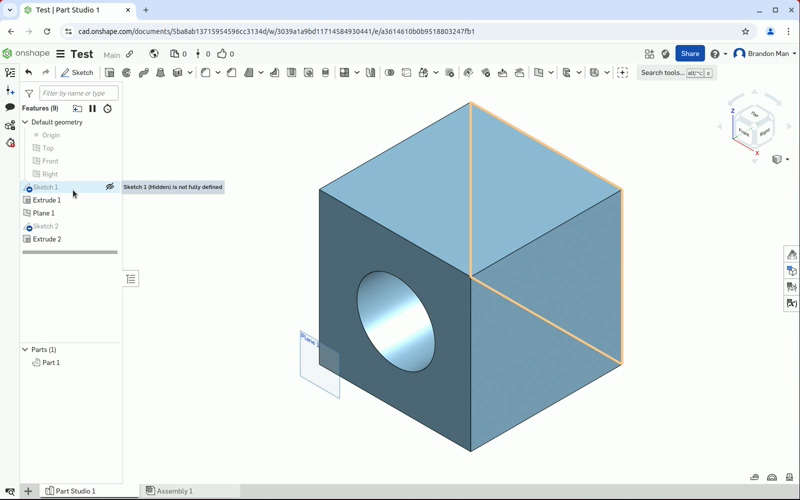
click(73, 189)